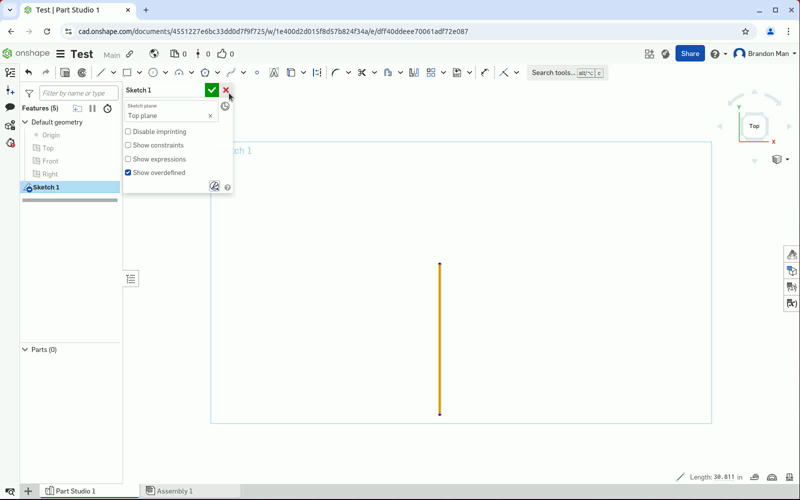
key(shift+h)
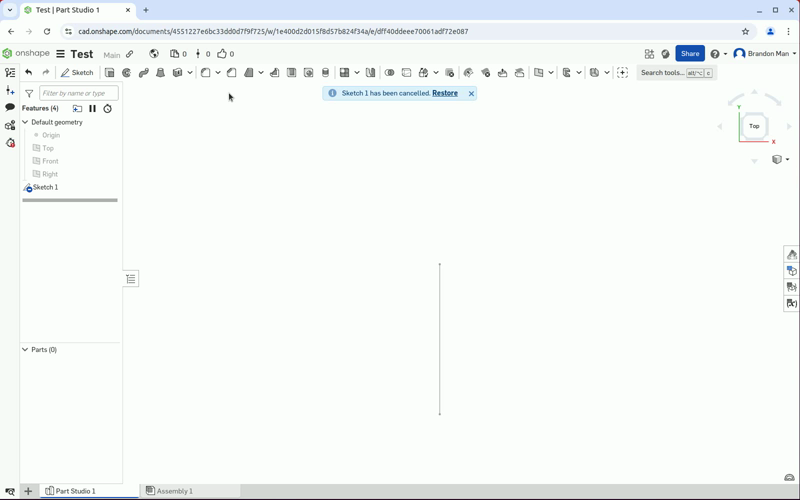
mouse_move(73, 352)
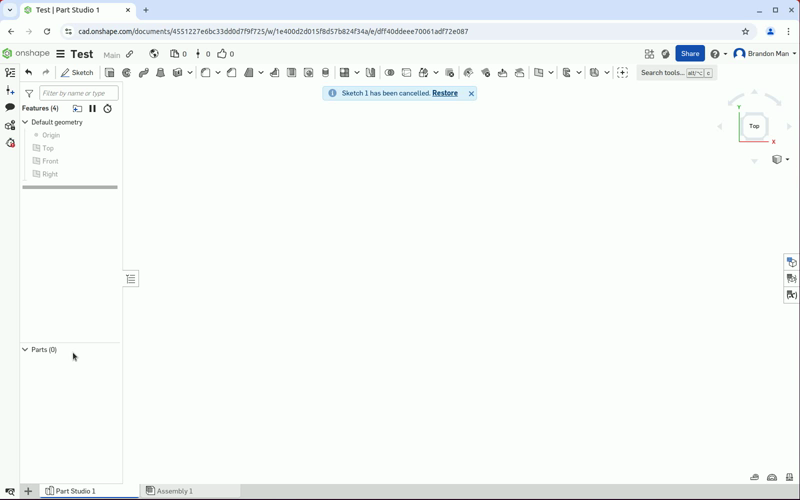
key(y)
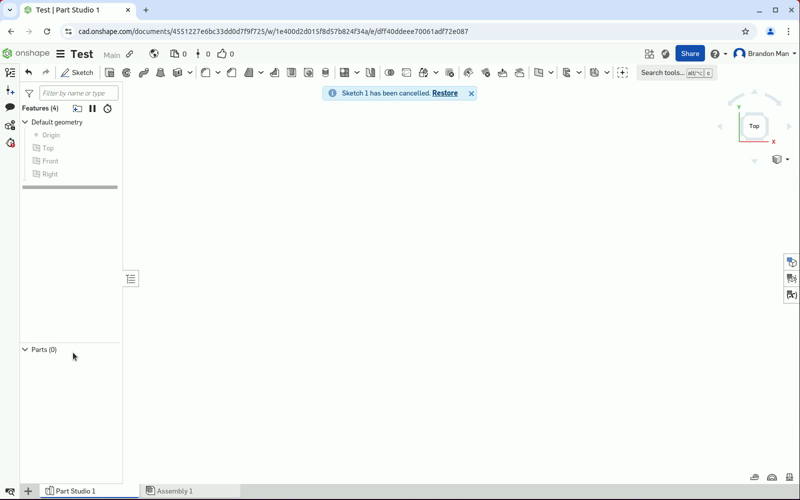
key(shift+p)
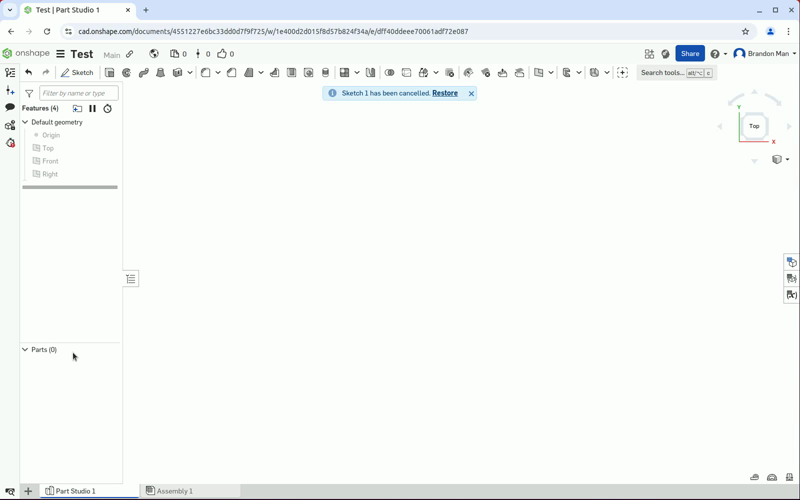
key(space)
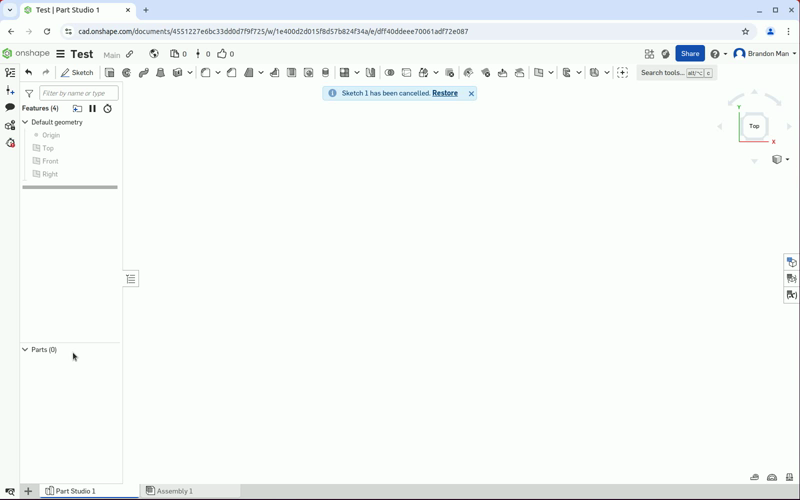
key_down(shift)
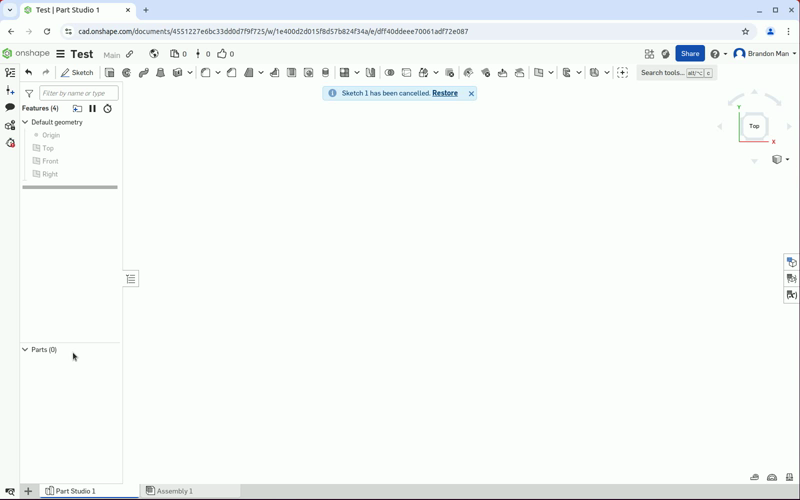
key(up)
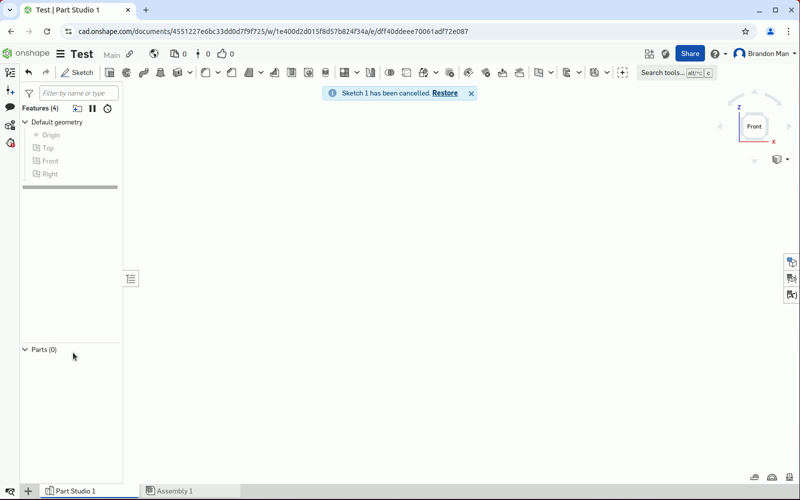
key_up(shift)
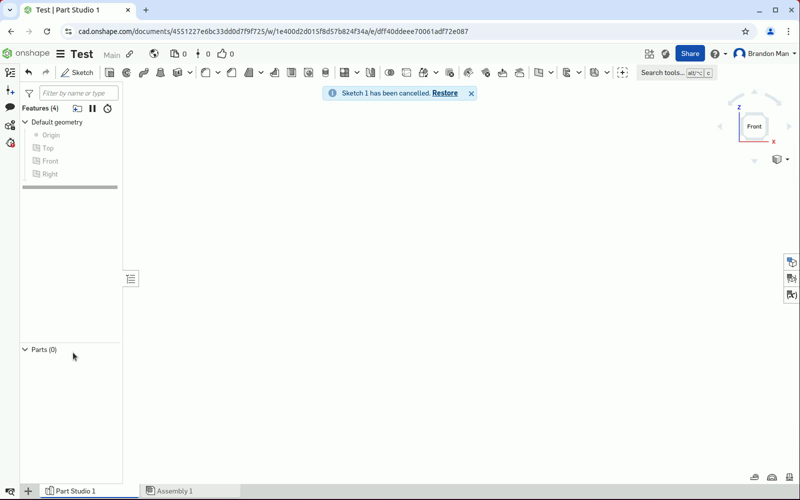
key(space)
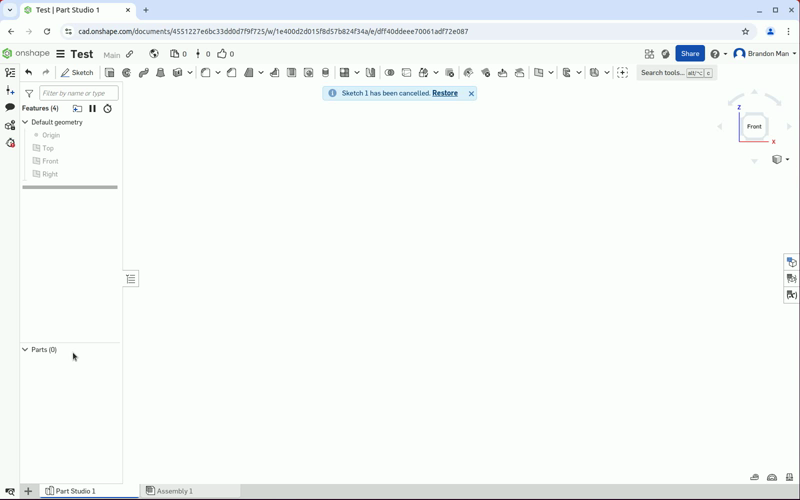
key_down(shift)
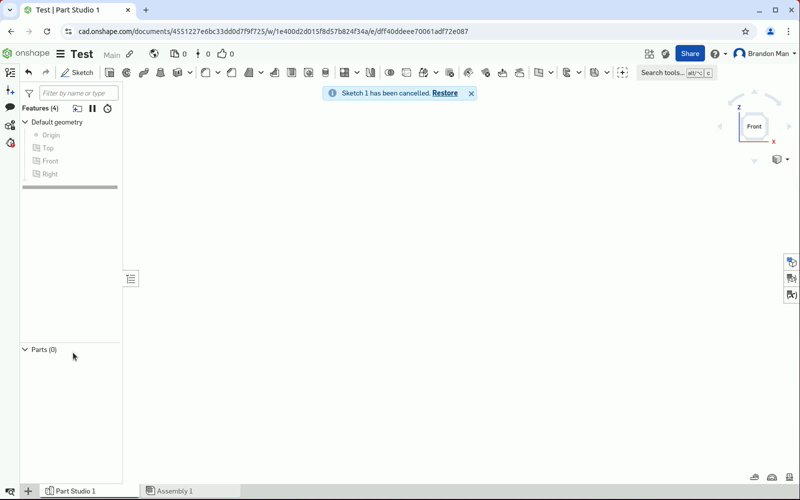
key(left)
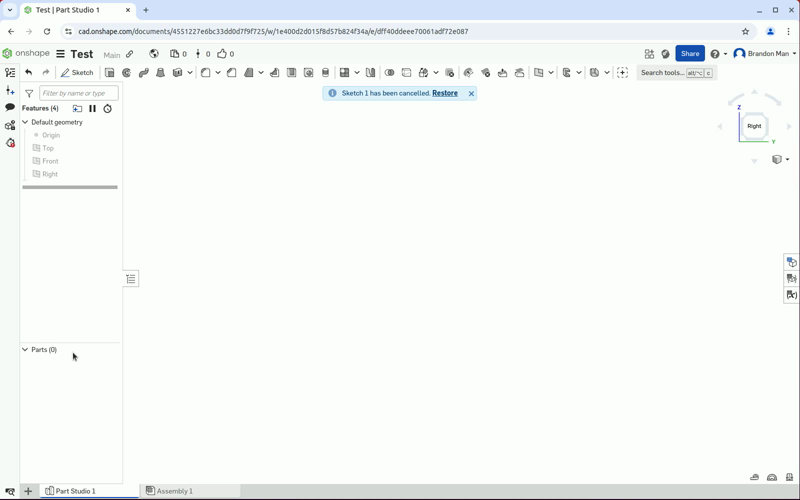
key_up(shift)
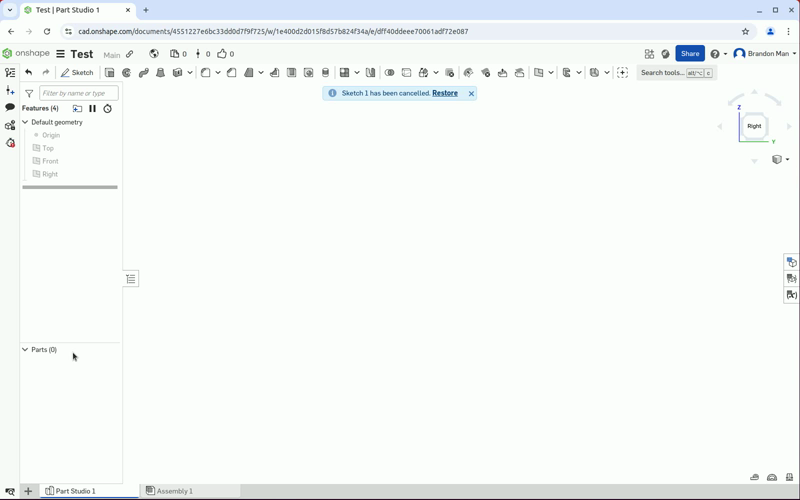
mouse_move(73, 352)
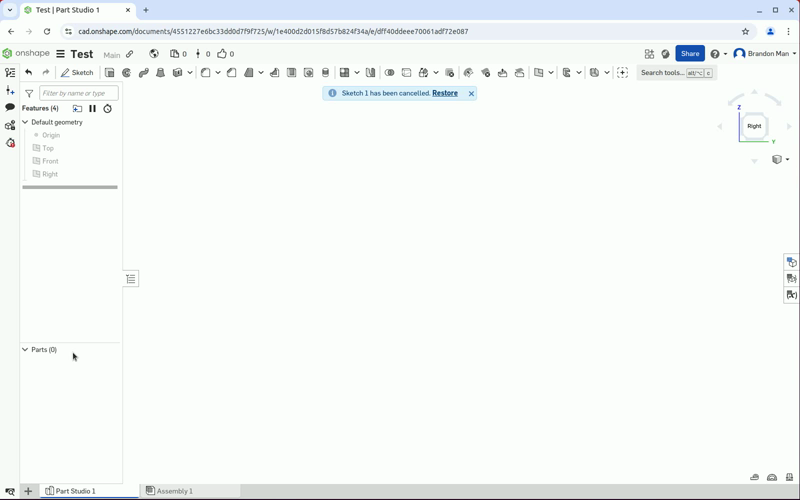
key(shift+y)
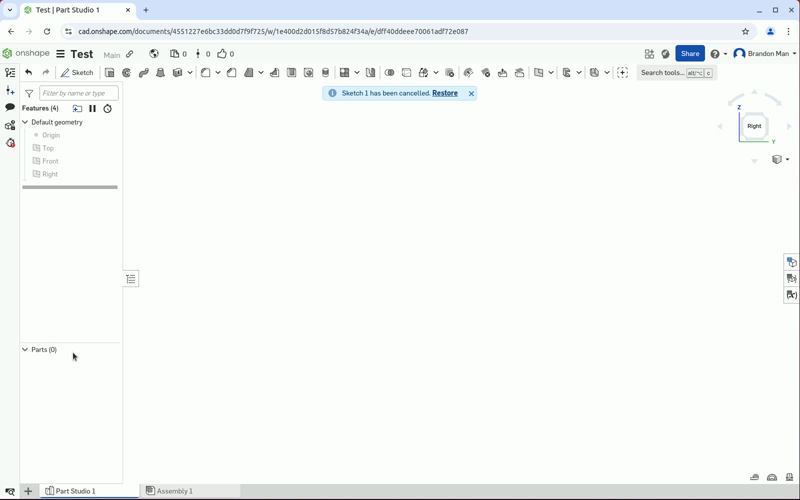
key(shift+s)
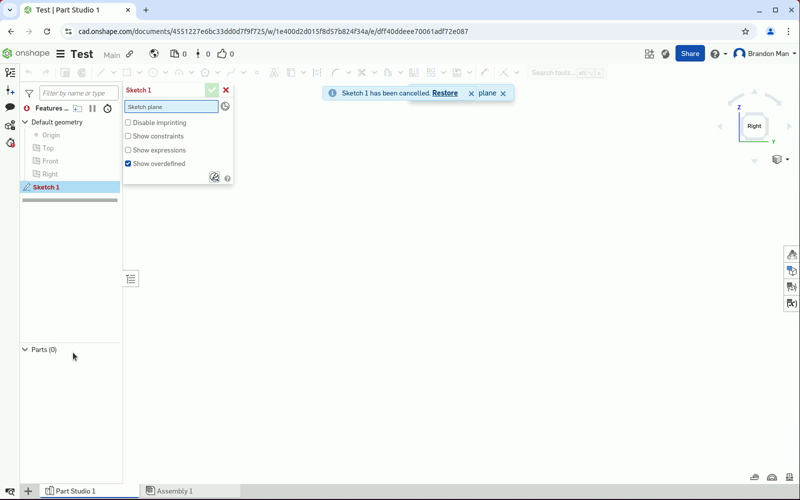
mouse_move(73, 176)
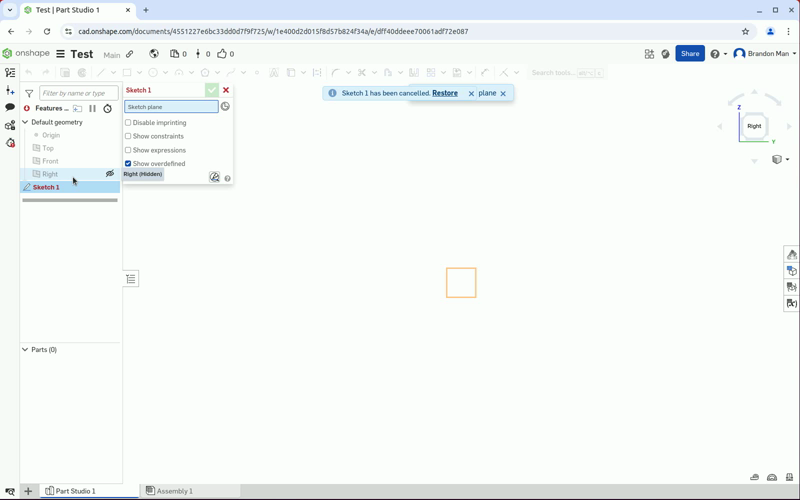
click(73, 176)
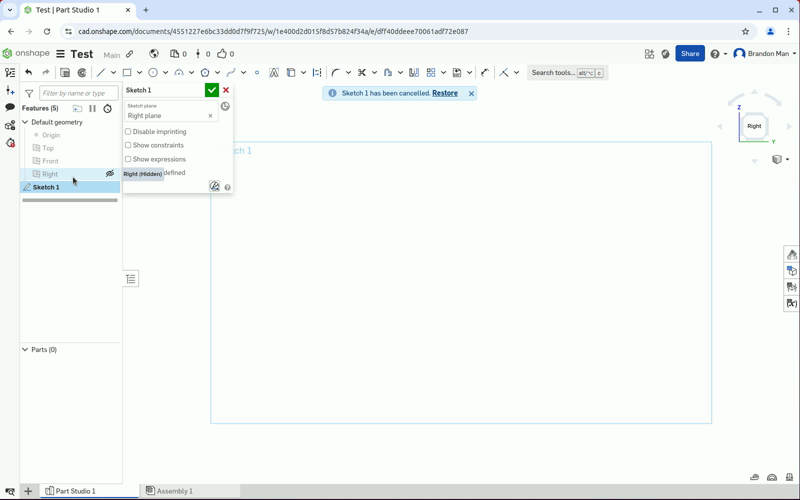
mouse_move(73, 352)
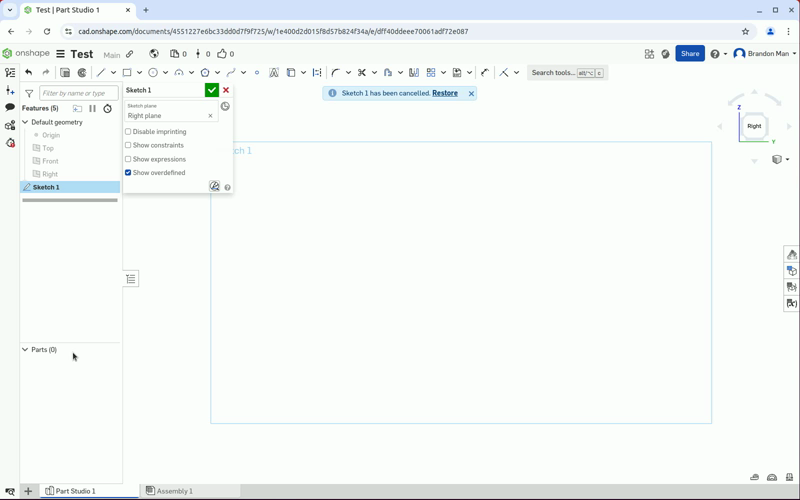
key(y)
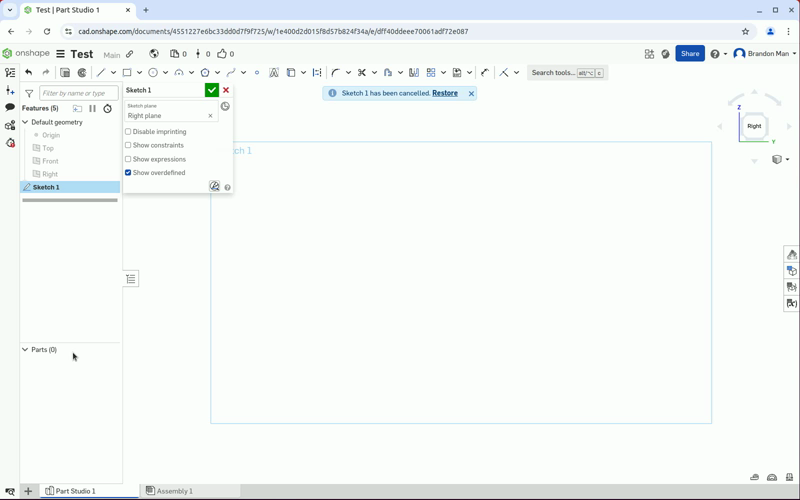
key(l)
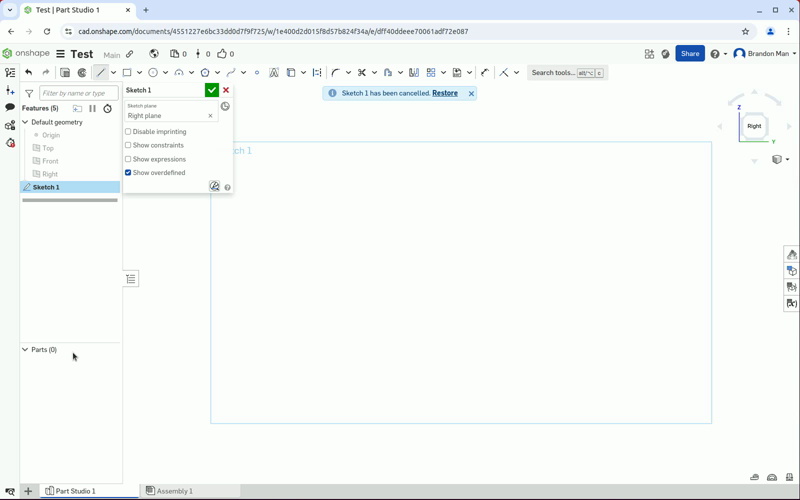
key_down(shift)
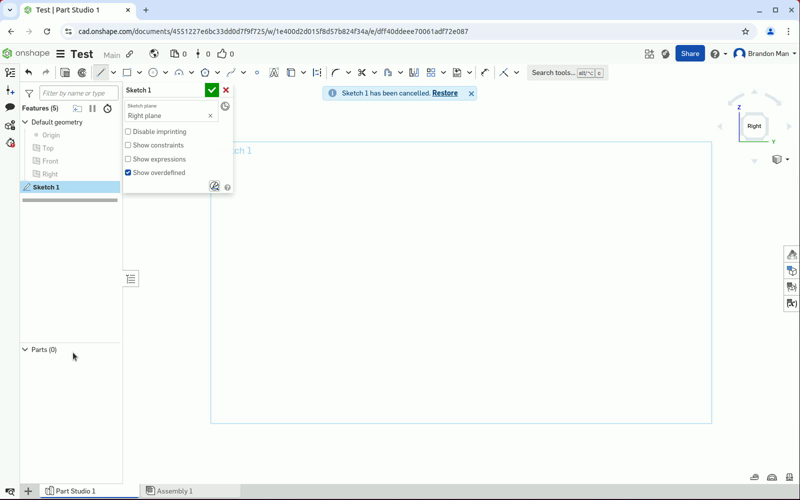
mouse_move(460, 282)
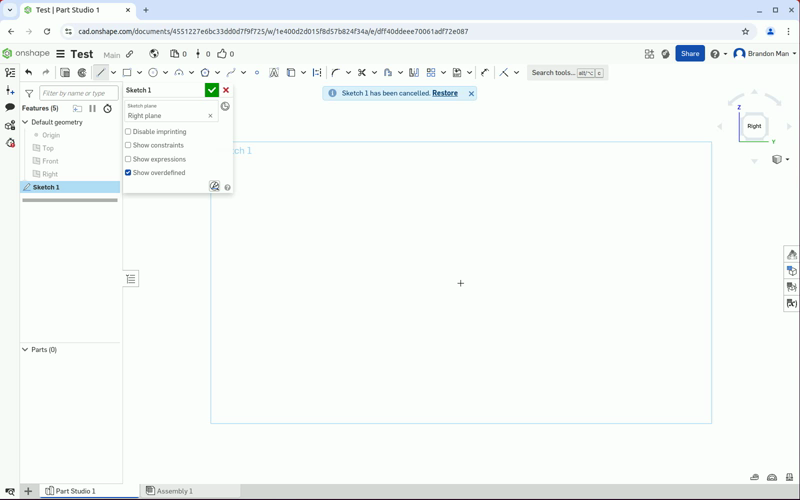
click(460, 282)
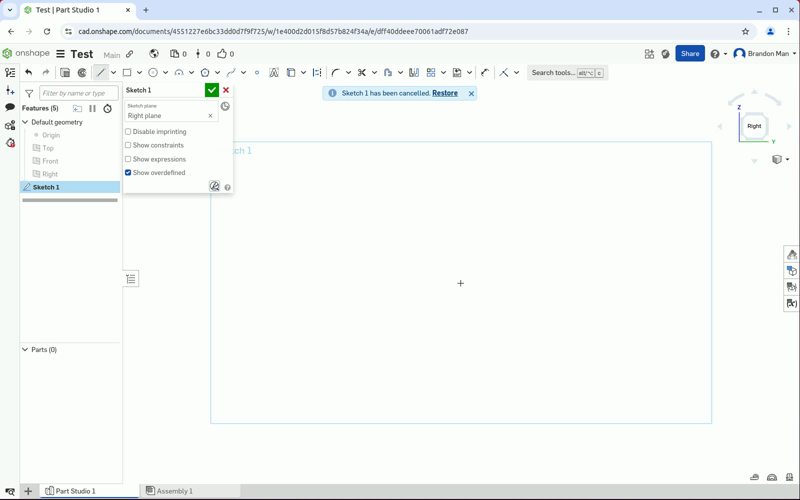
key_up(shift)
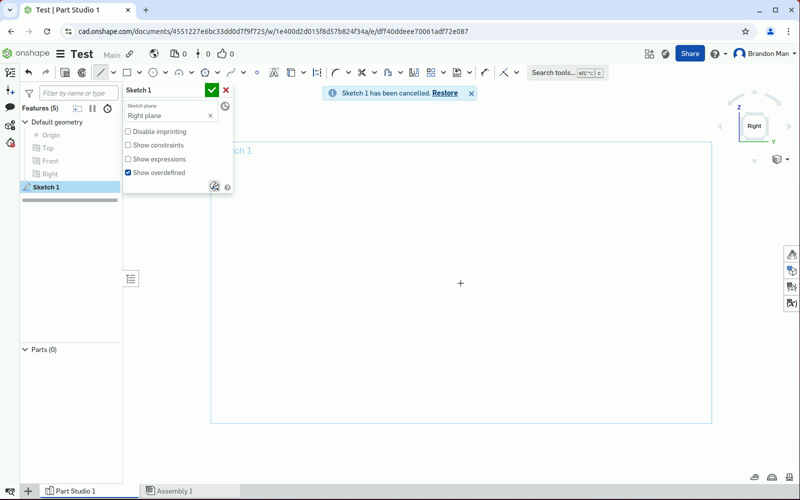
key_down(shift)
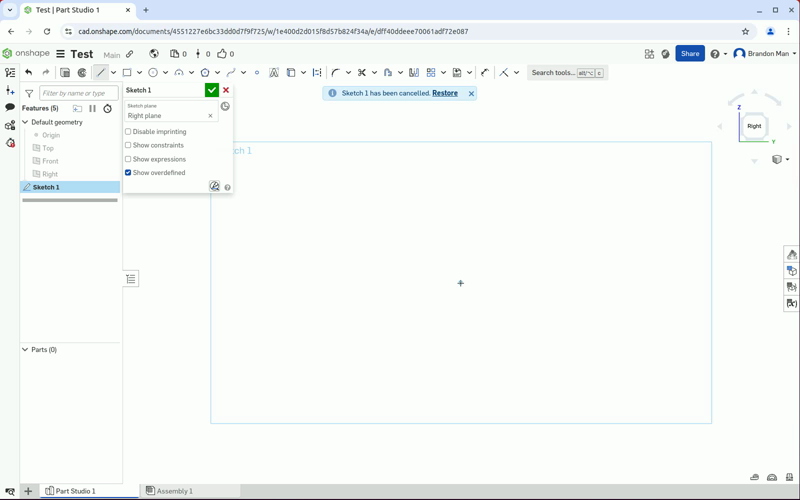
mouse_move(536, 282)
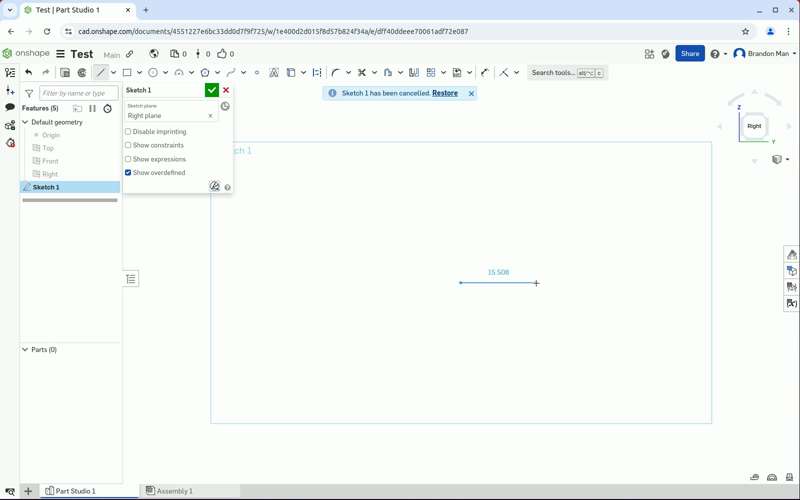
click(536, 282)
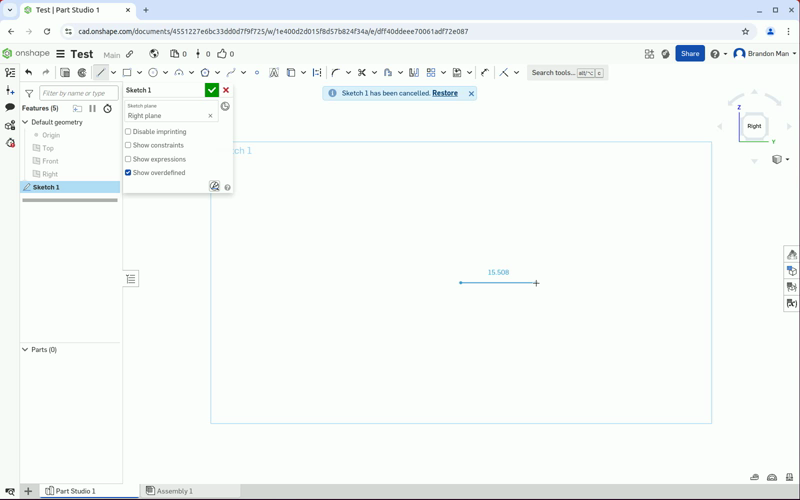
key_up(shift)
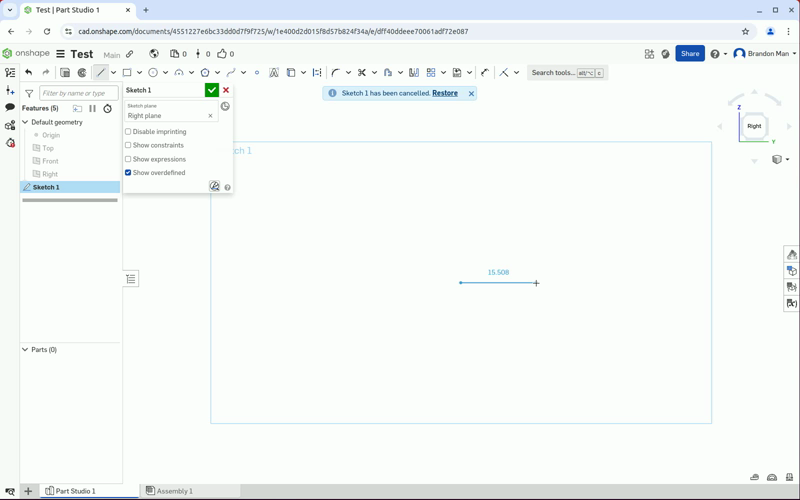
key_down(shift)
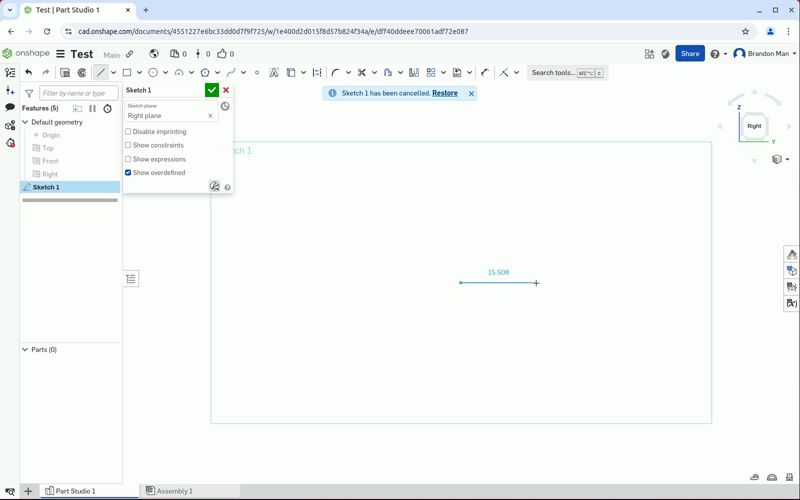
mouse_move(536, 207)
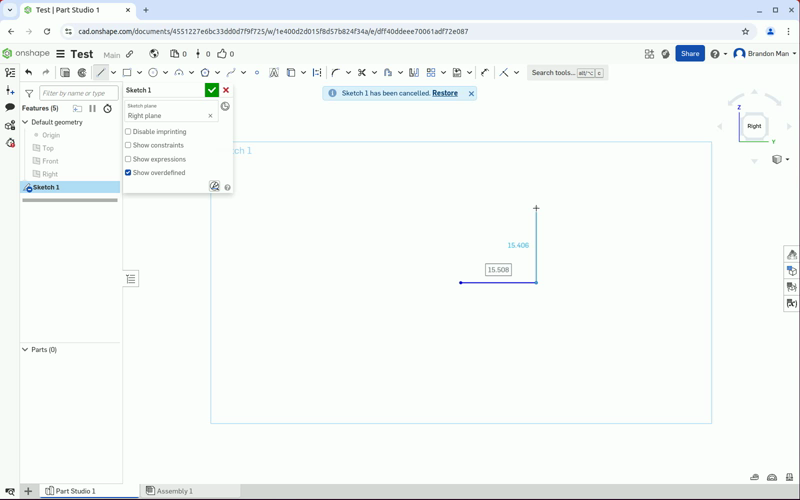
click(536, 207)
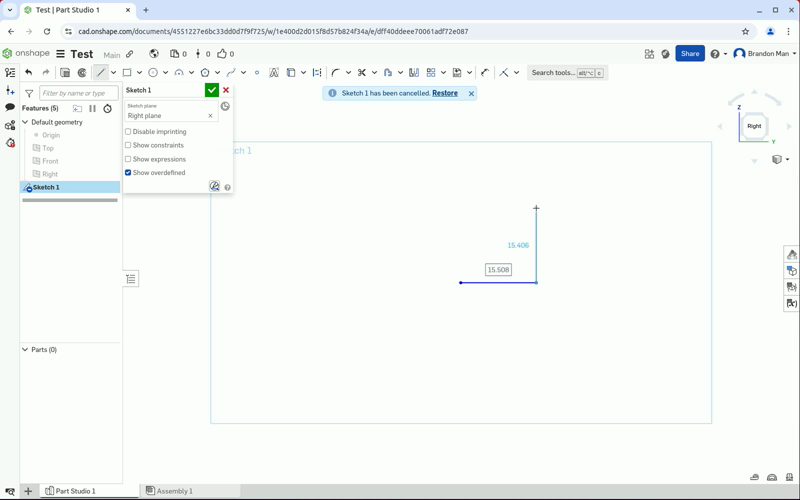
key_up(shift)
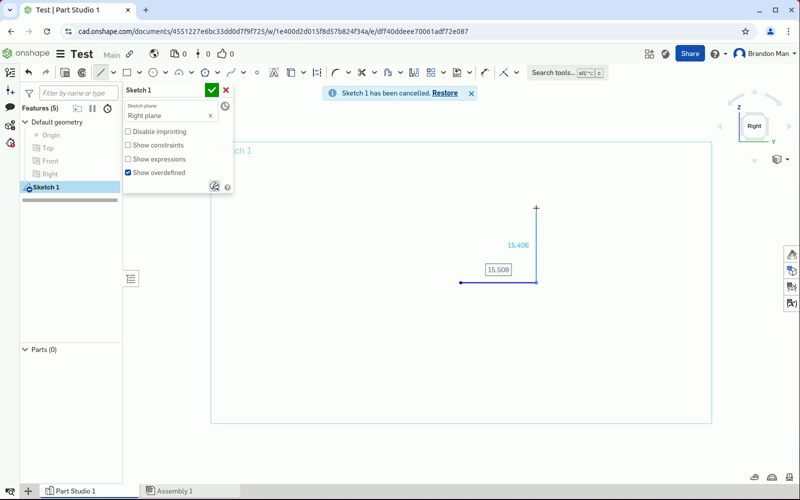
key_down(shift)
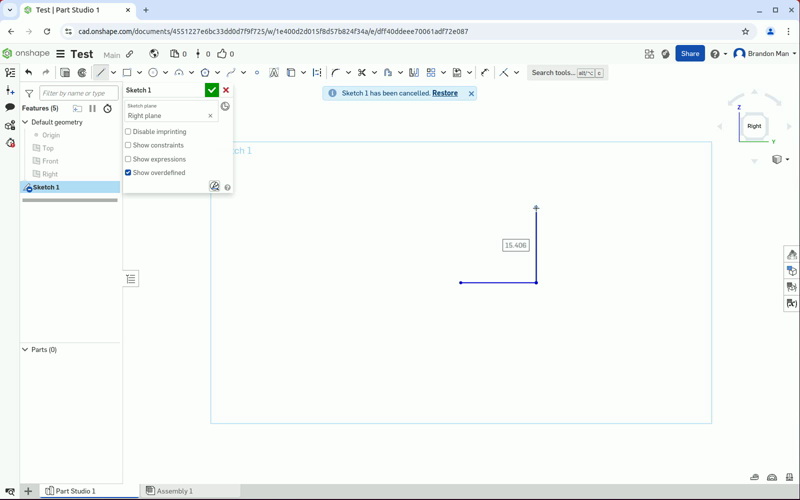
mouse_move(460, 282)
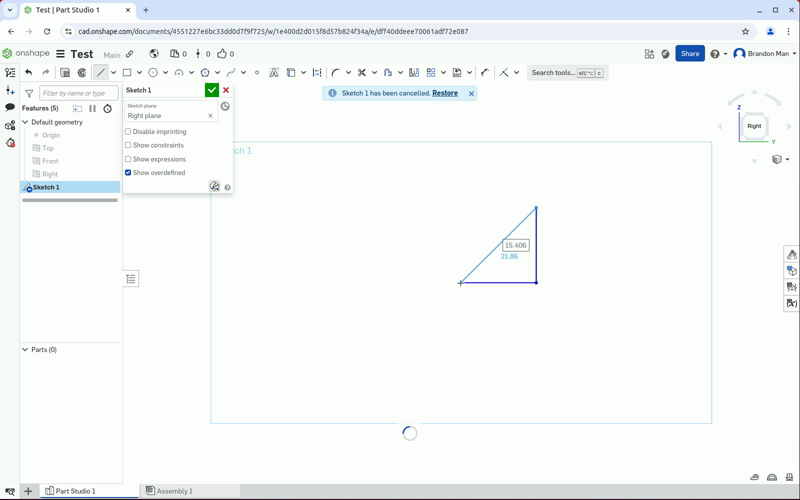
key_up(shift)
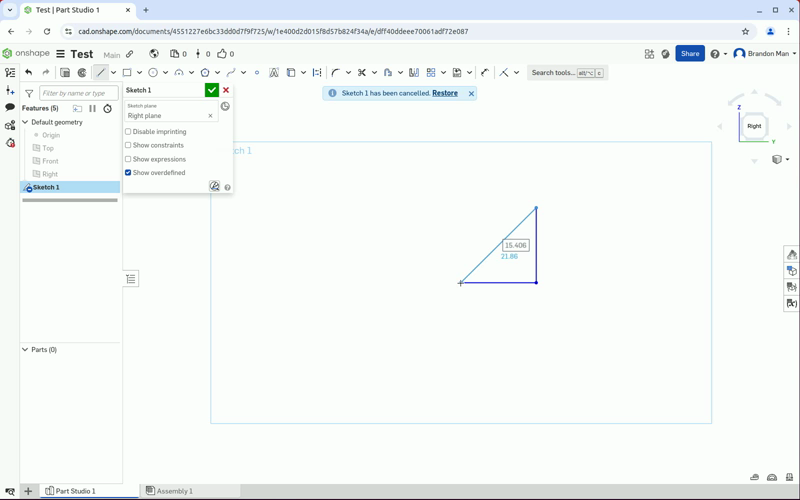
click(460, 282)
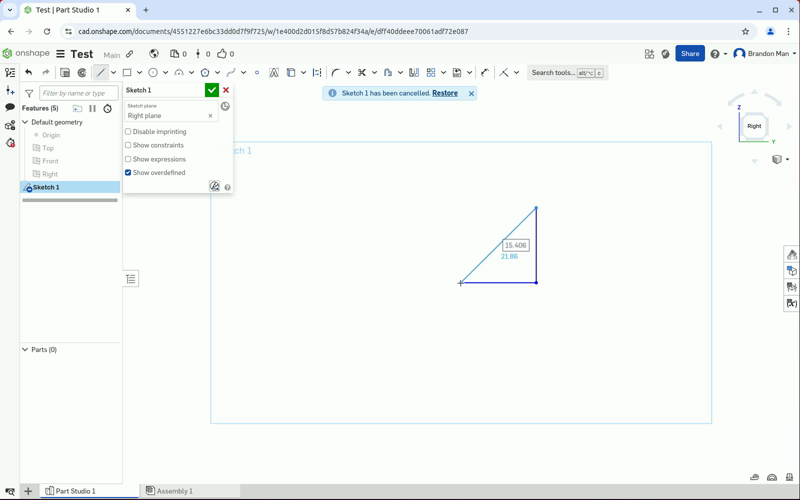
key(esc)
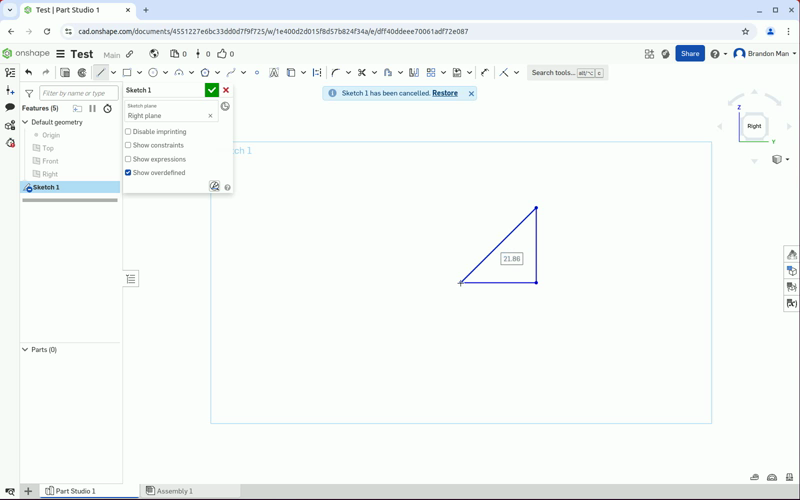
mouse_move(515, 242)
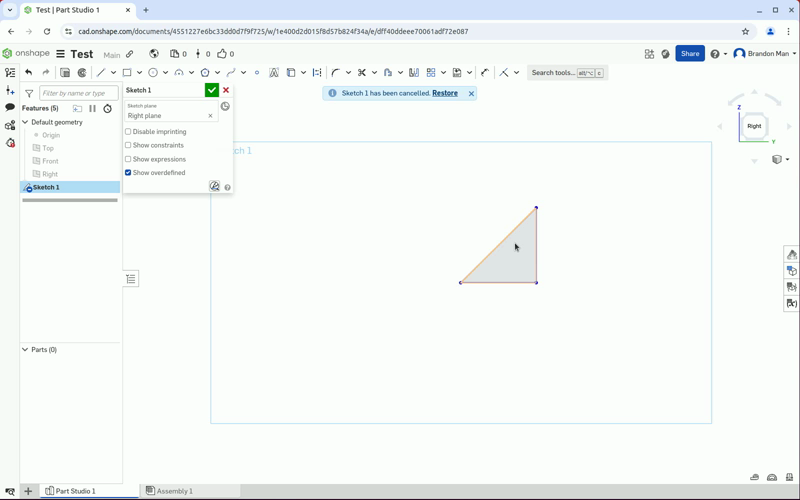
click(515, 242)
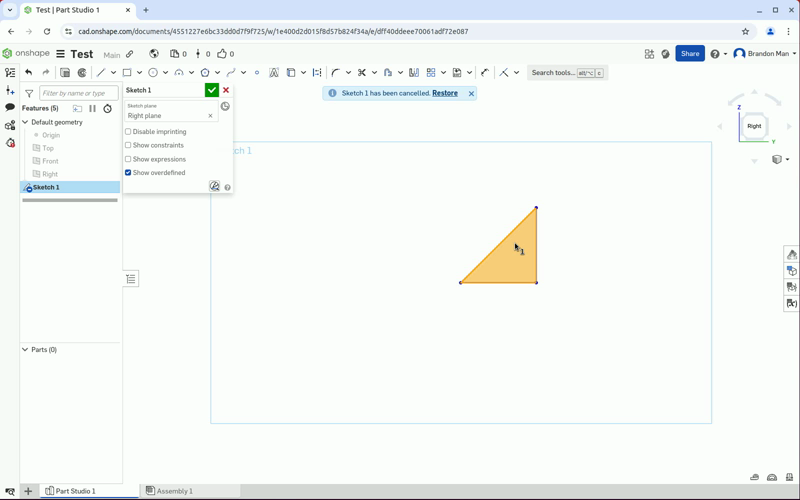
mouse_move(73, 352)
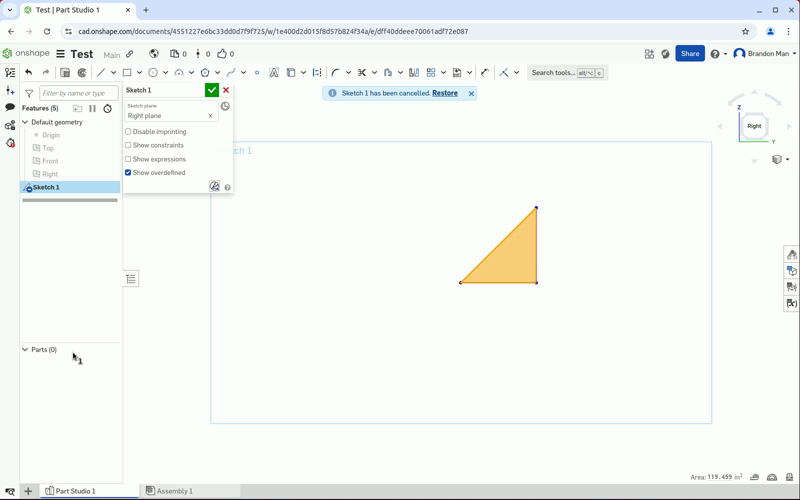
key(shift+y)
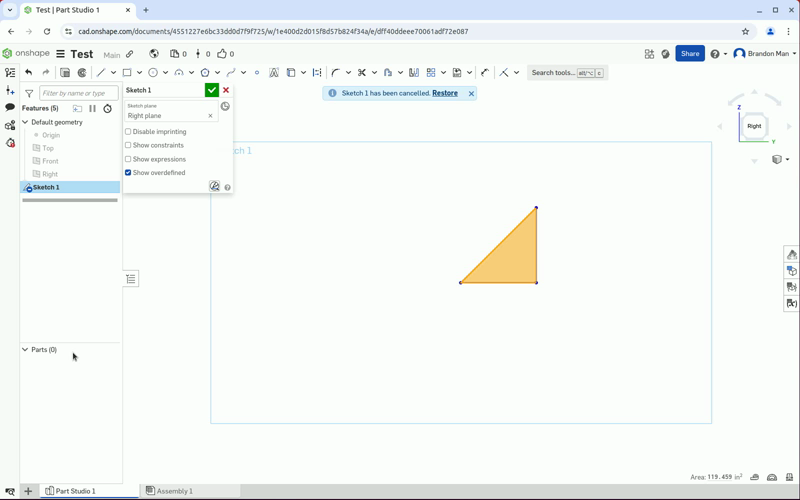
key(shift+e)
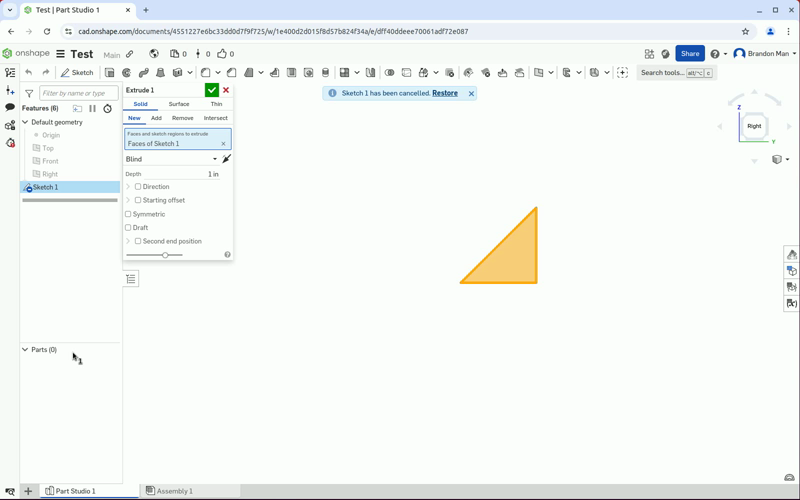
mouse_move(143, 106)
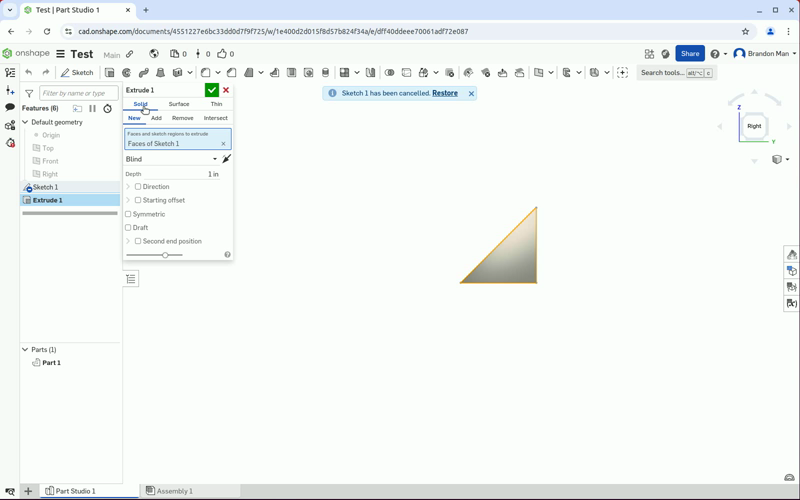
click(143, 106)
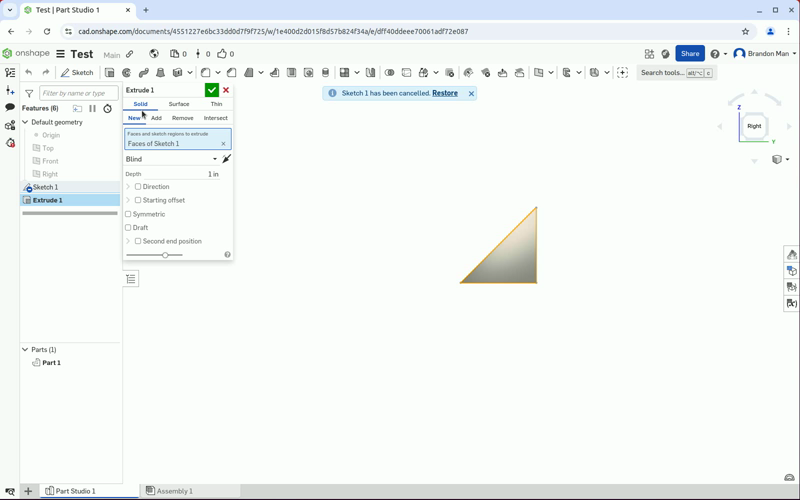
mouse_move(137, 120)
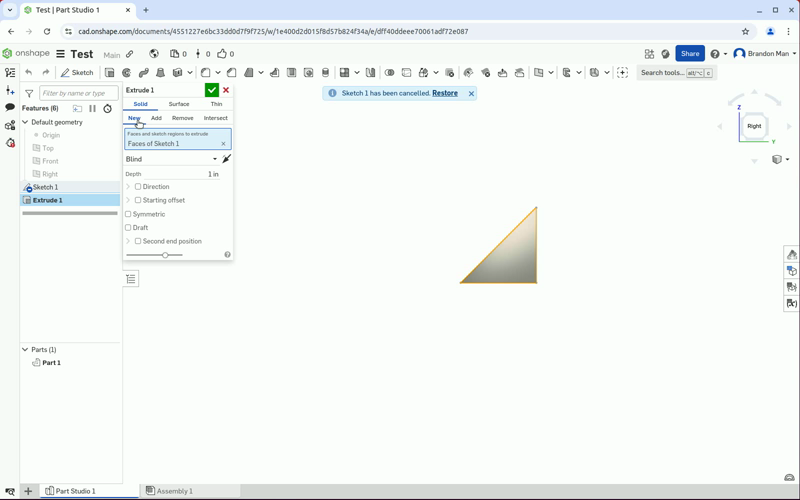
click(137, 120)
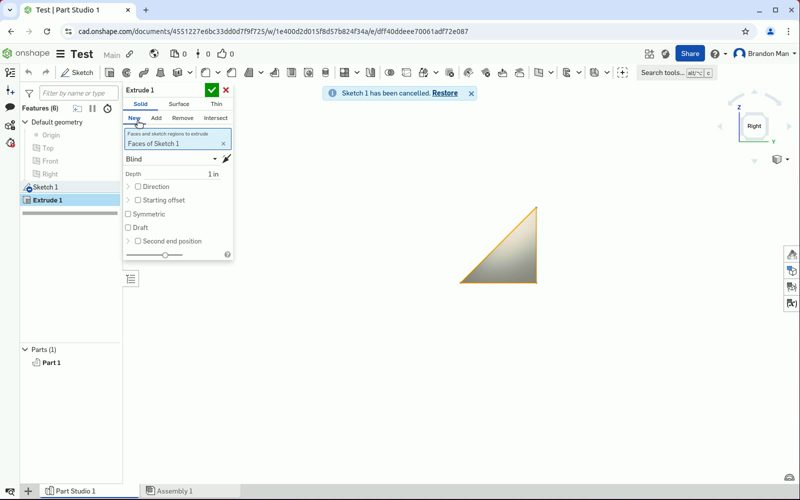
key(tab, 4)
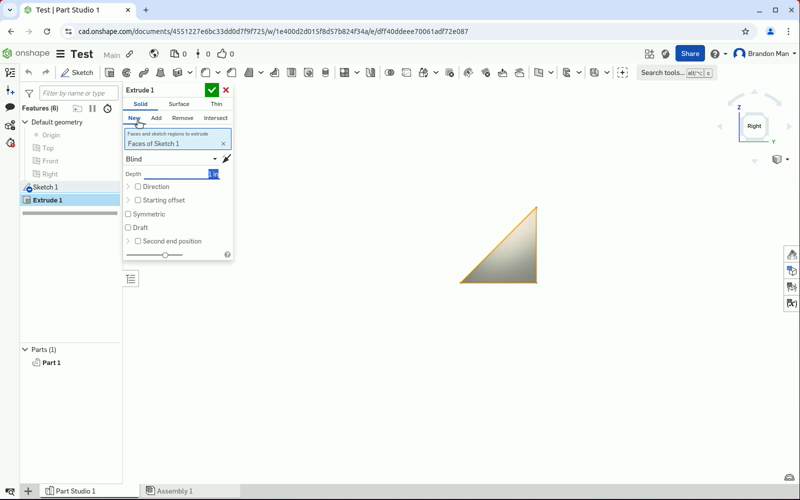
text(23.108)
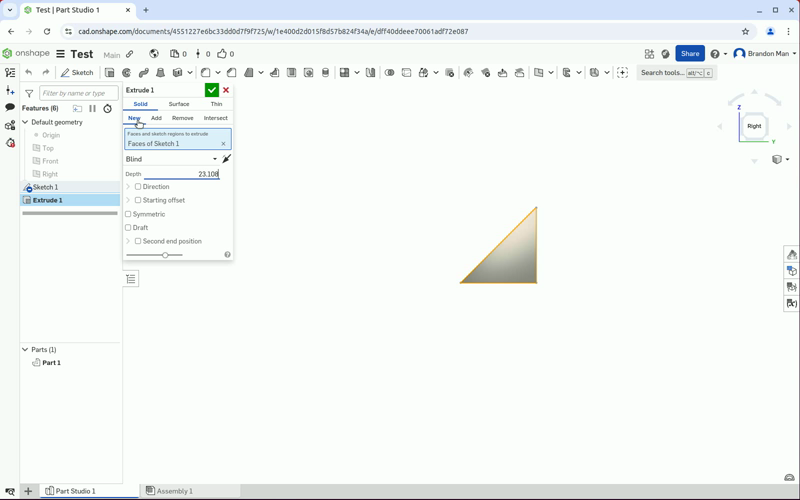
key(enter)
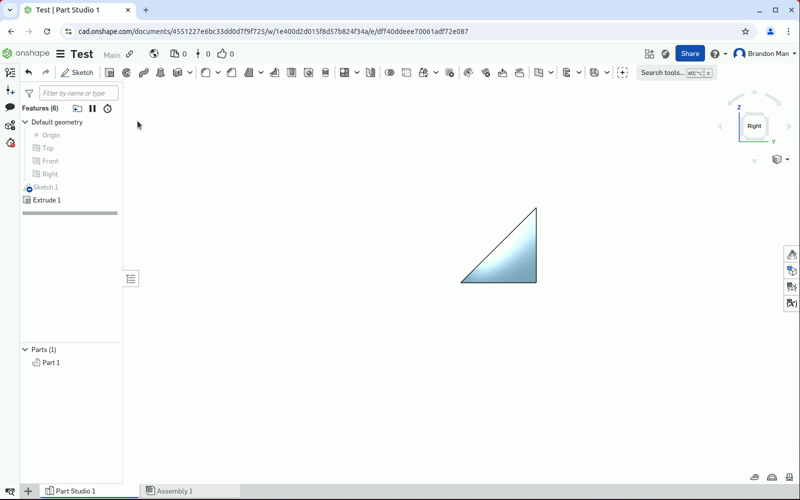
key(shift+h)
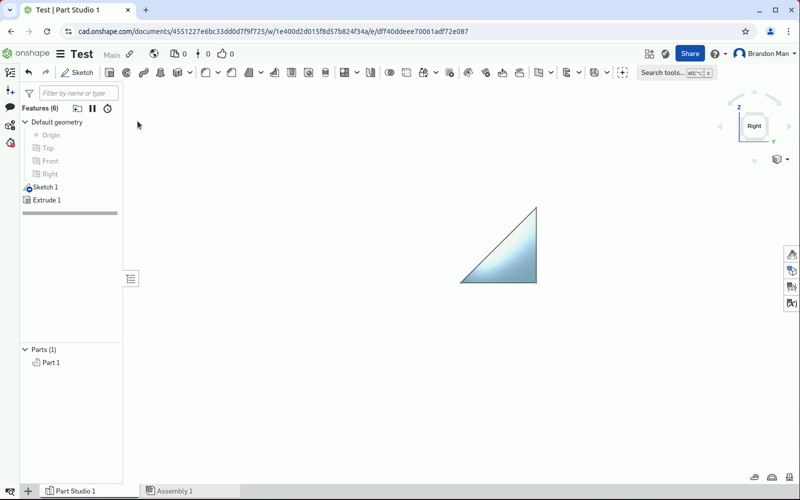
key(shift+h)
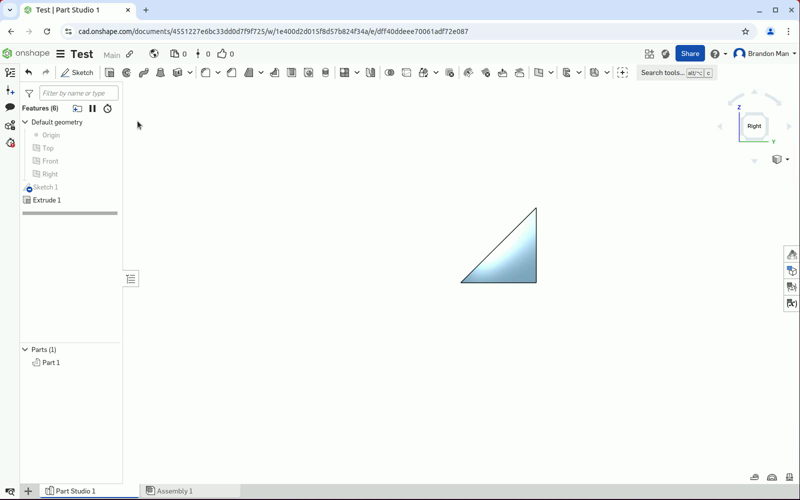
mouse_move(73, 189)
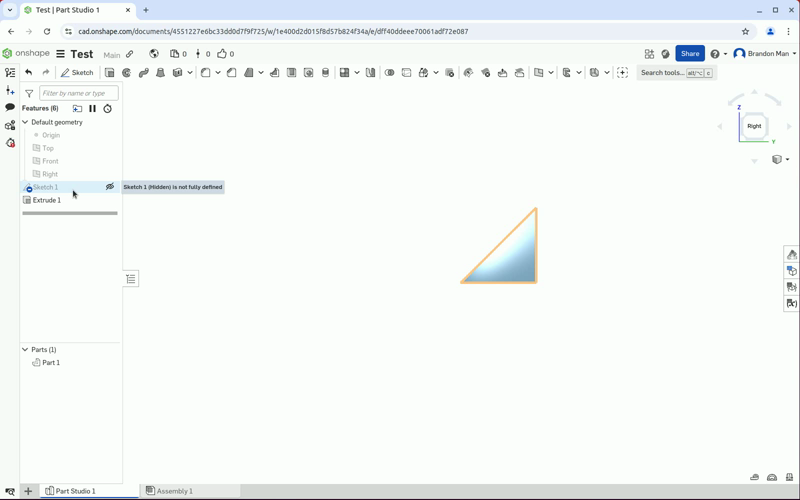
click(73, 189)
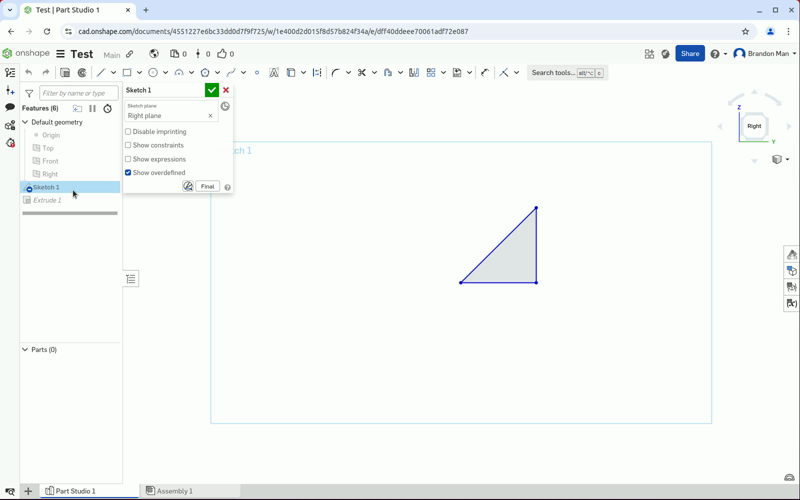
mouse_move(229, 92)
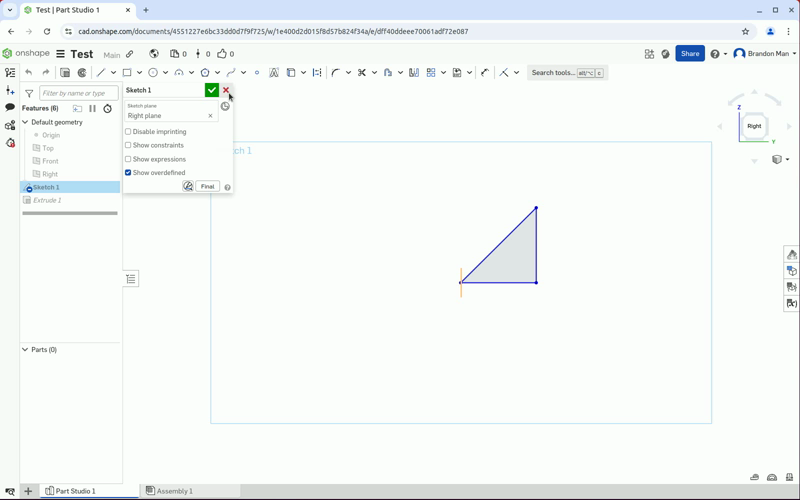
click(229, 92)
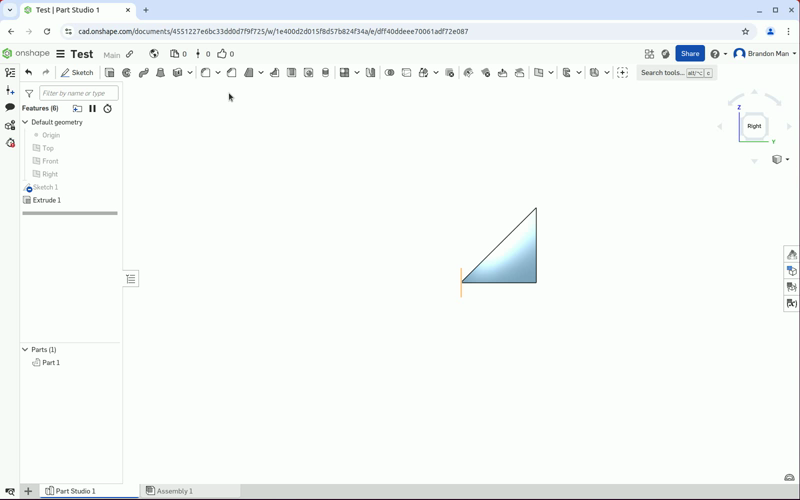
mouse_move(73, 352)
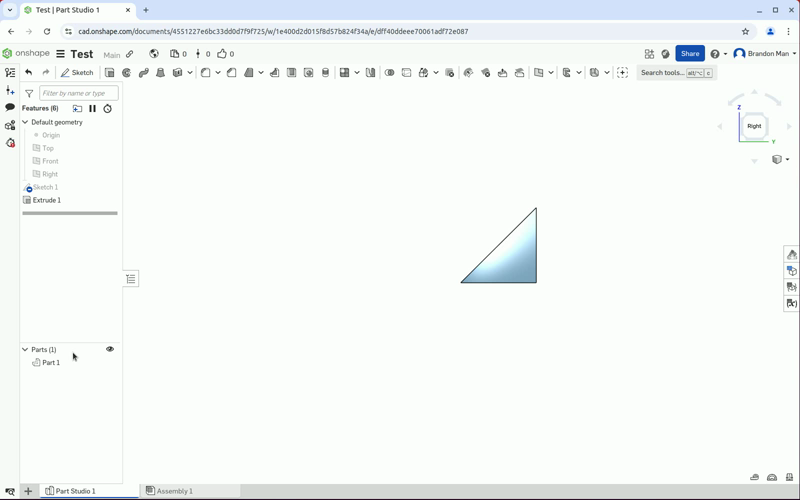
key(y)
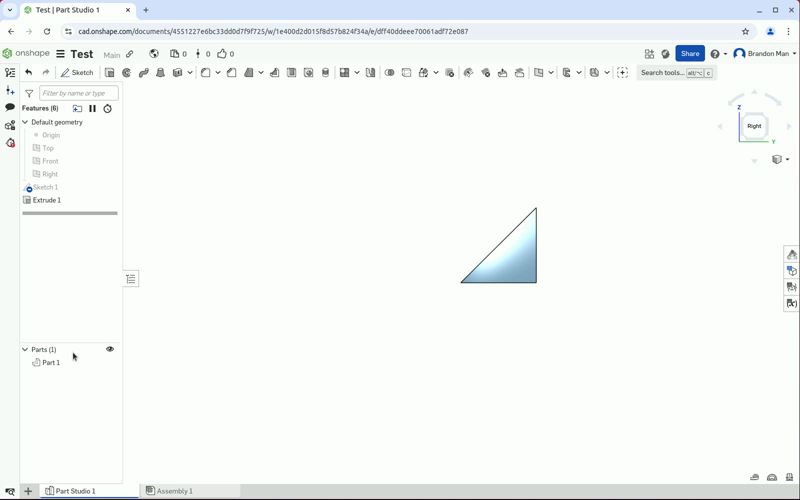
key(shift+p)
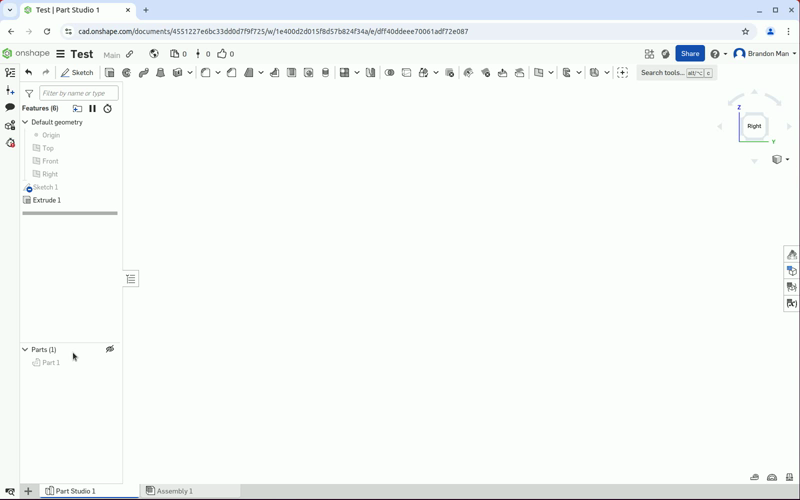
key(space)
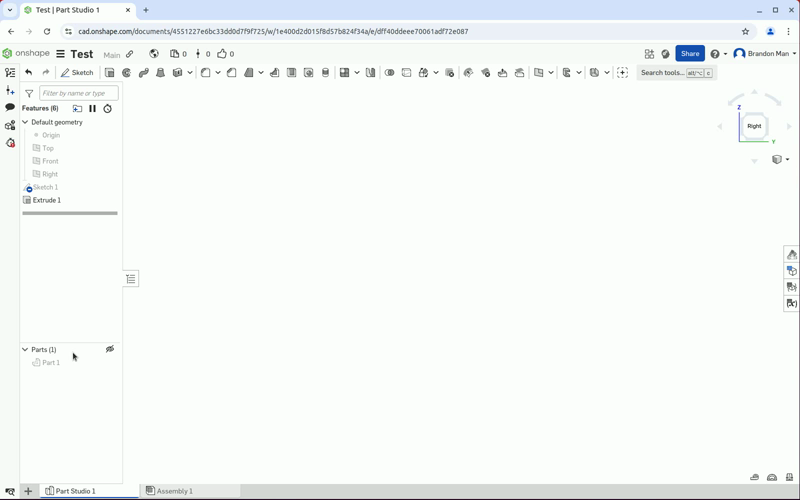
key_down(shift)
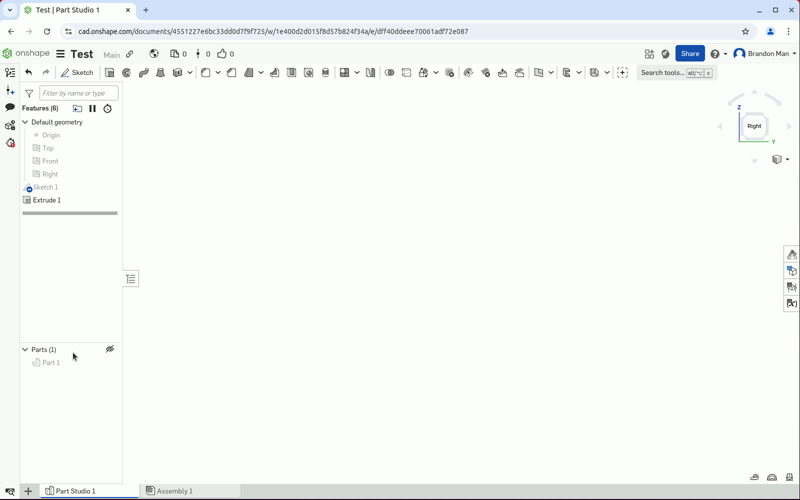
key(right)
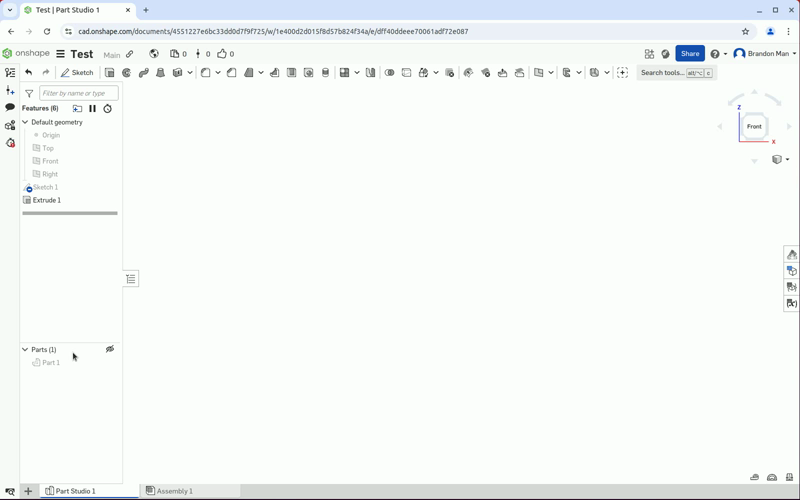
key_up(shift)
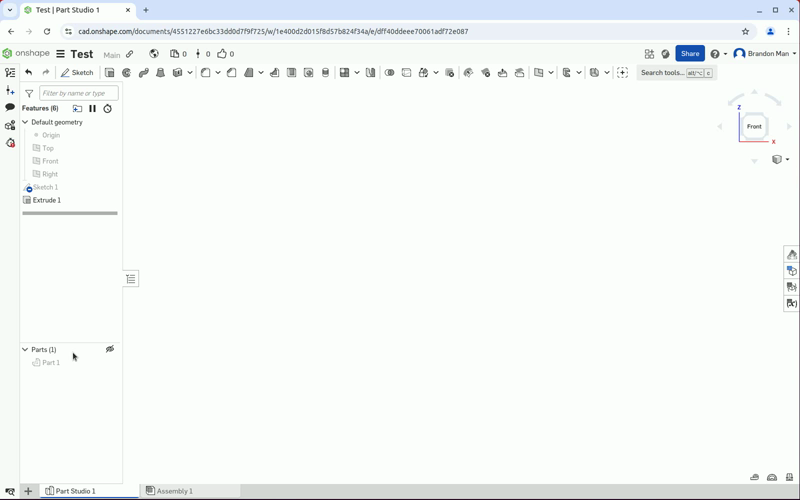
key(space)
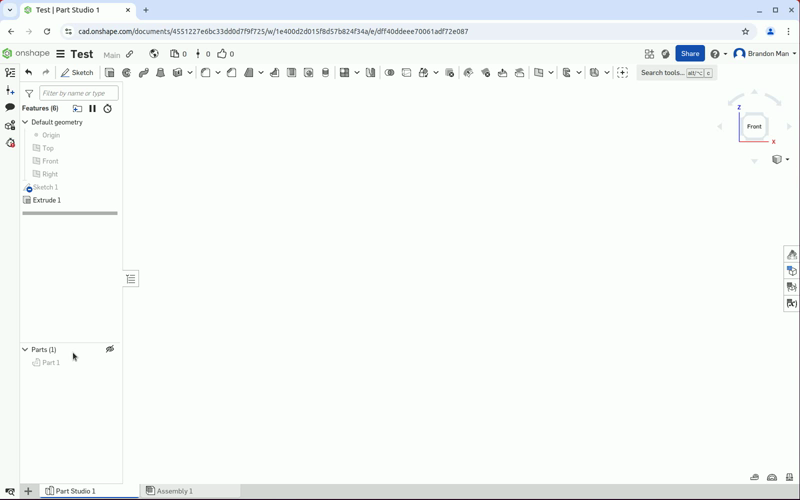
key_down(shift)
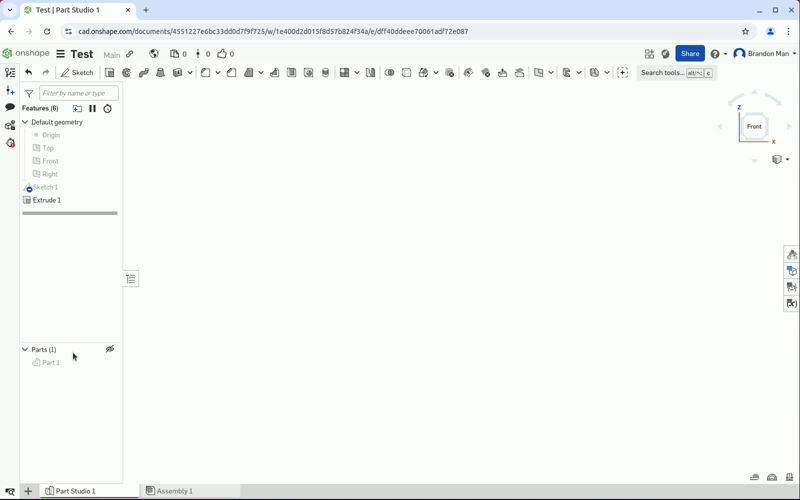
key(down)
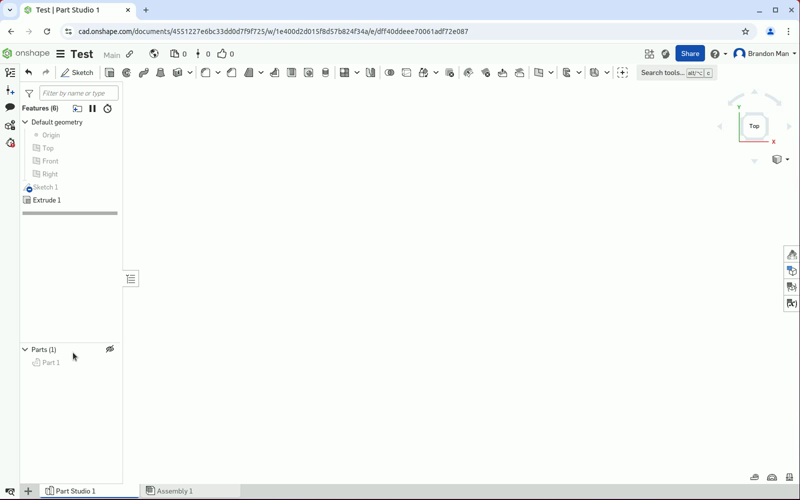
key_up(shift)
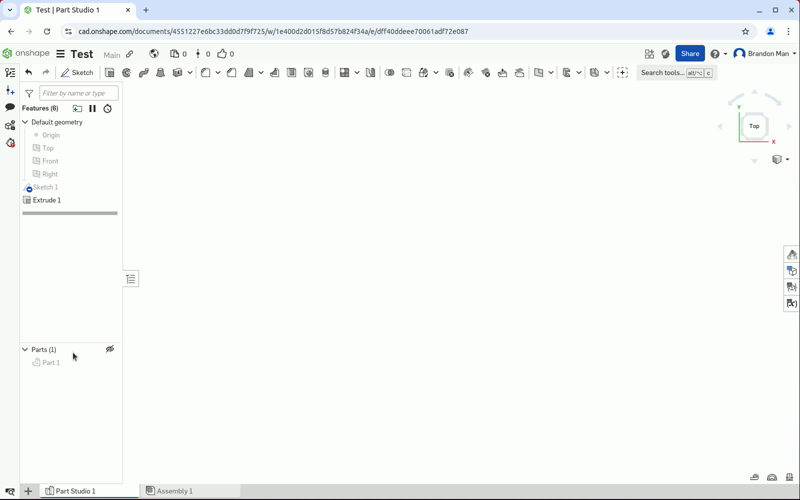
mouse_move(73, 352)
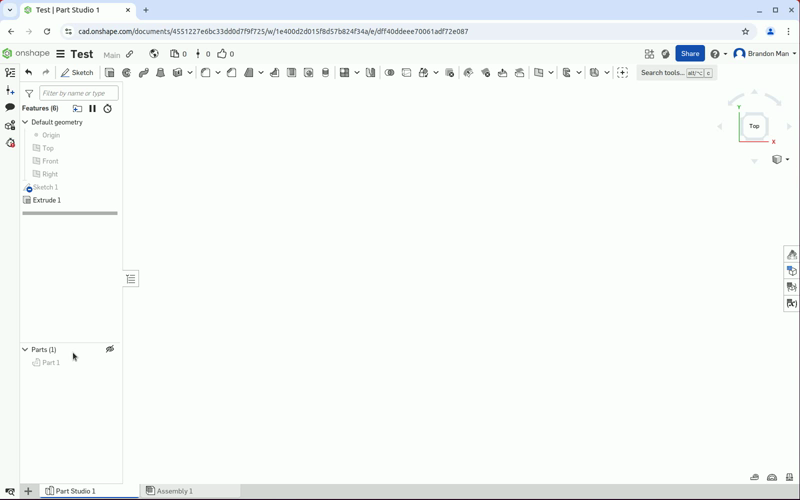
key(shift+y)
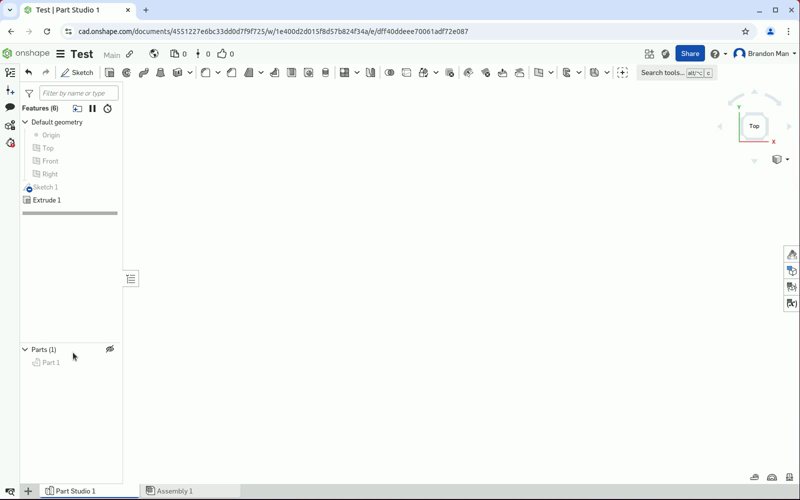
key(shift+s)
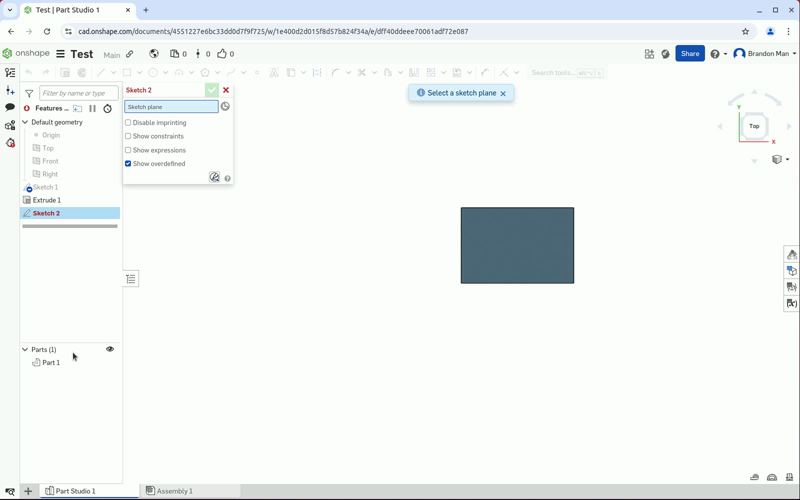
mouse_move(73, 150)
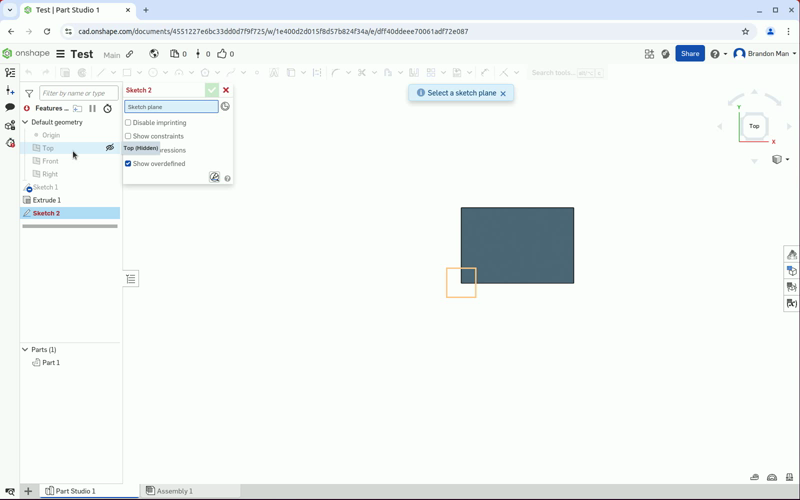
click(73, 150)
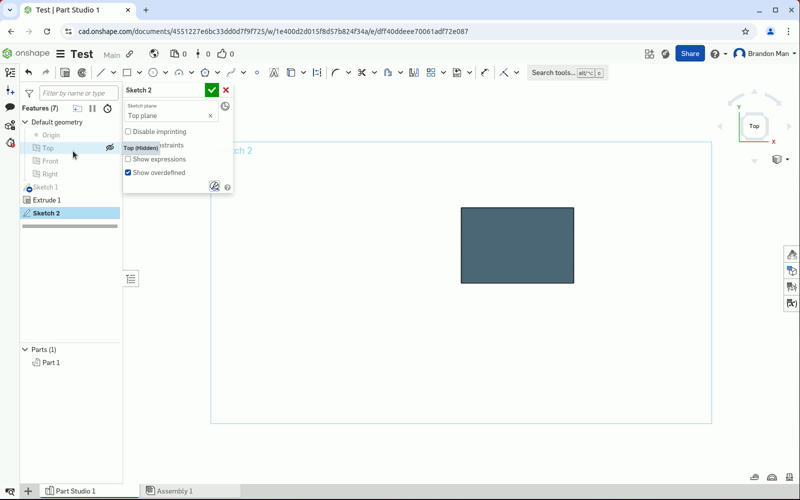
mouse_move(73, 352)
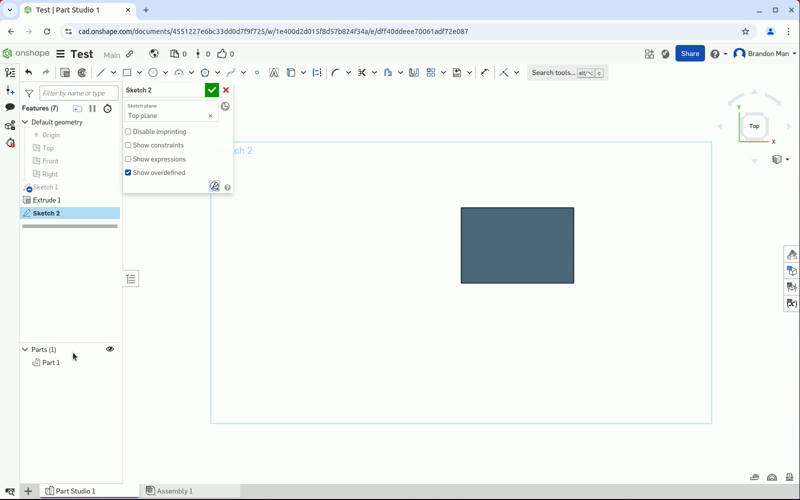
key(y)
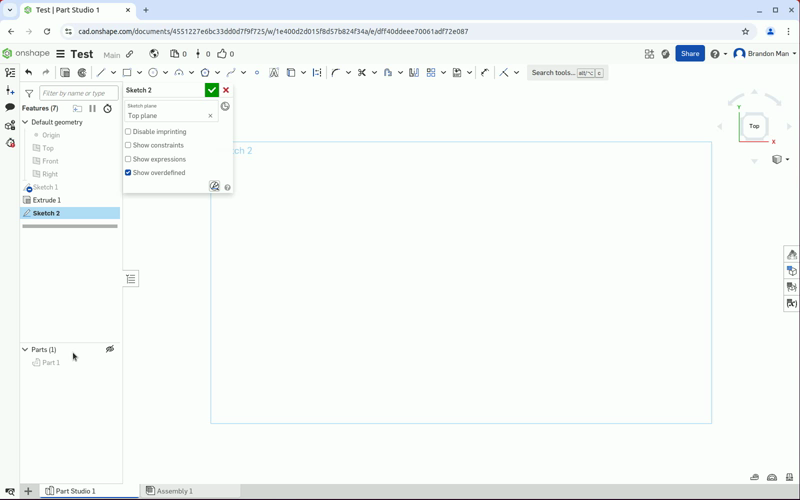
key(l)
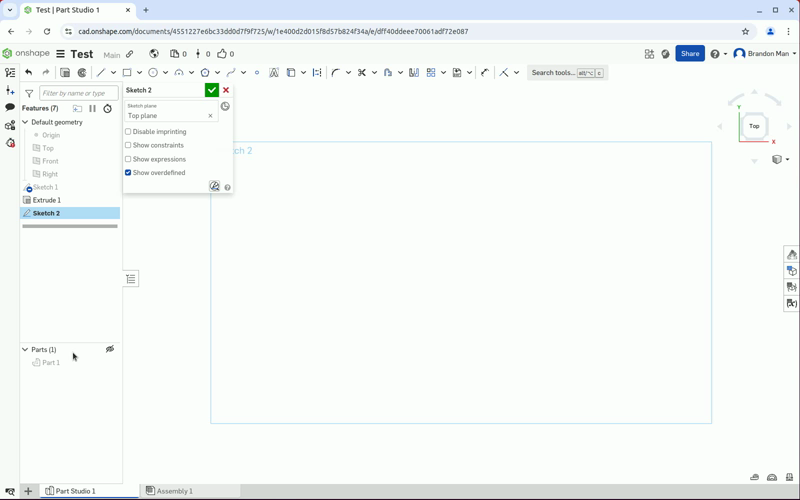
key_down(shift)
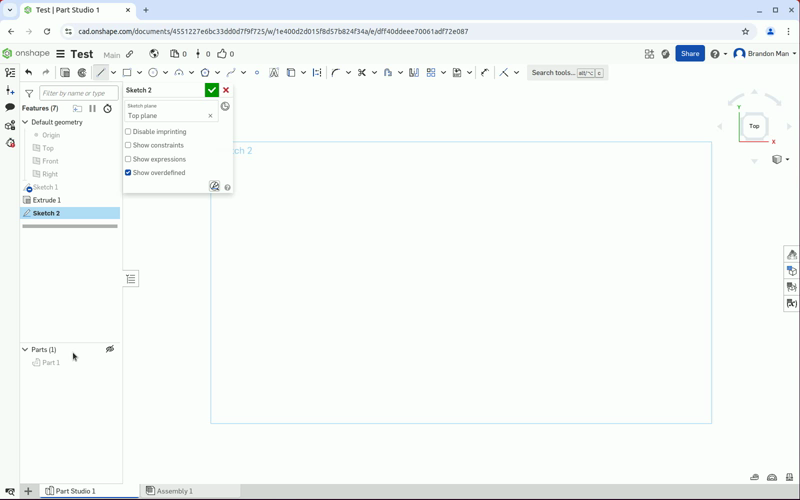
mouse_move(480, 282)
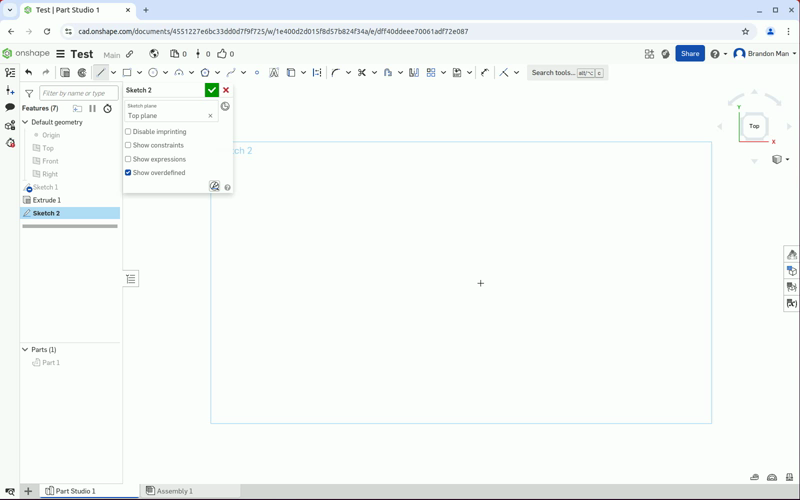
click(480, 282)
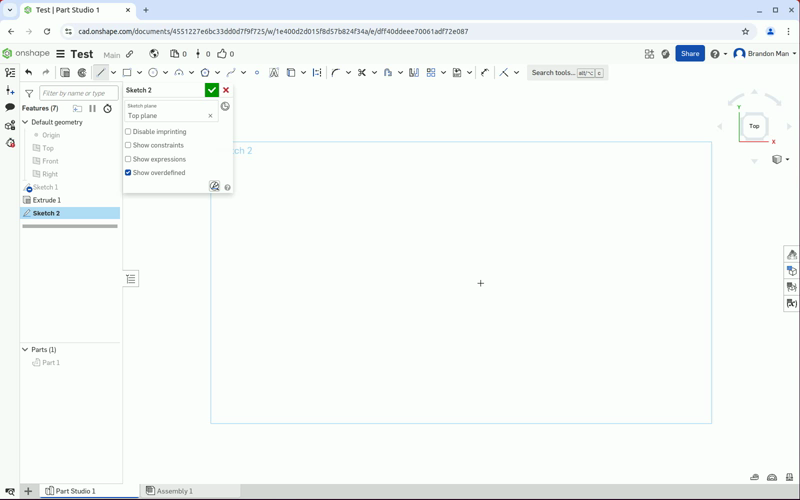
key_up(shift)
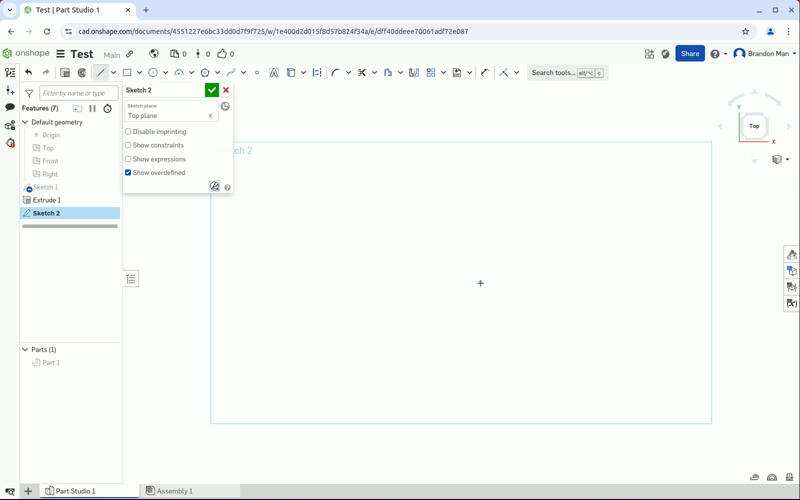
key_down(shift)
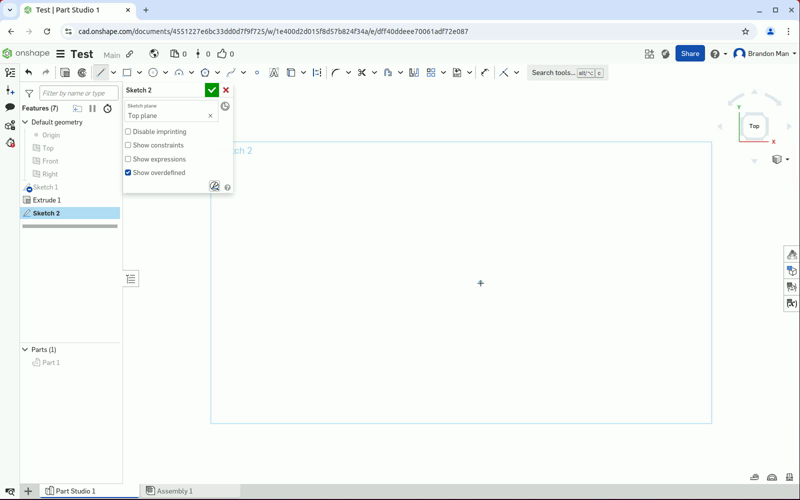
mouse_move(556, 282)
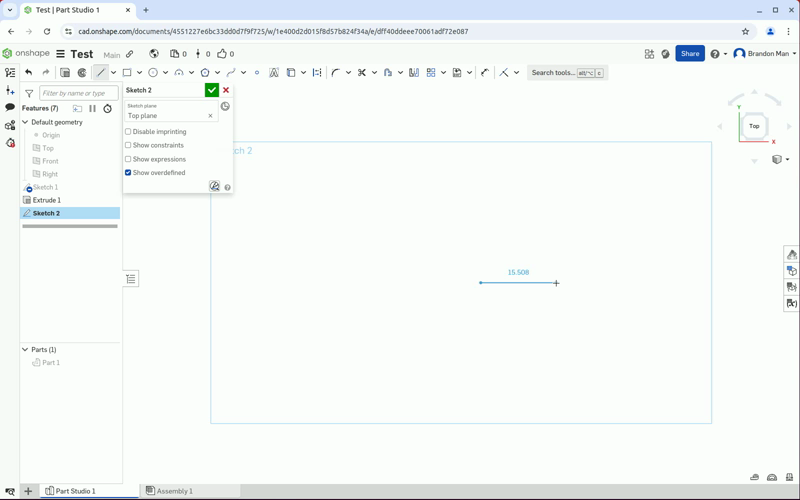
click(556, 282)
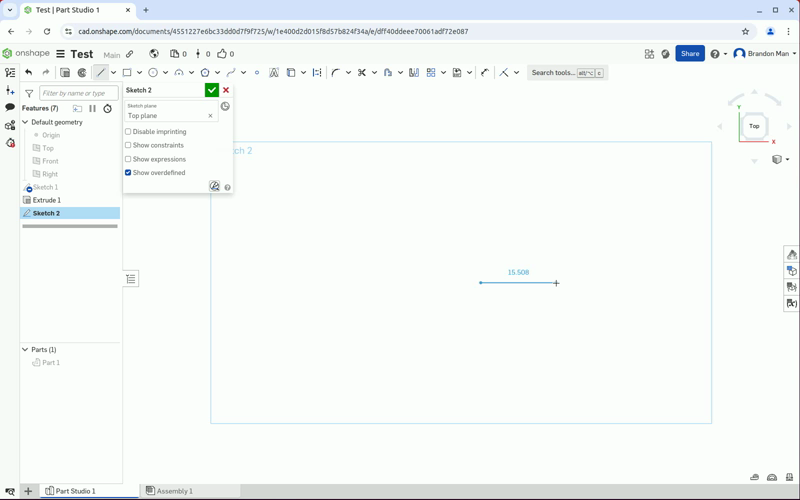
key_up(shift)
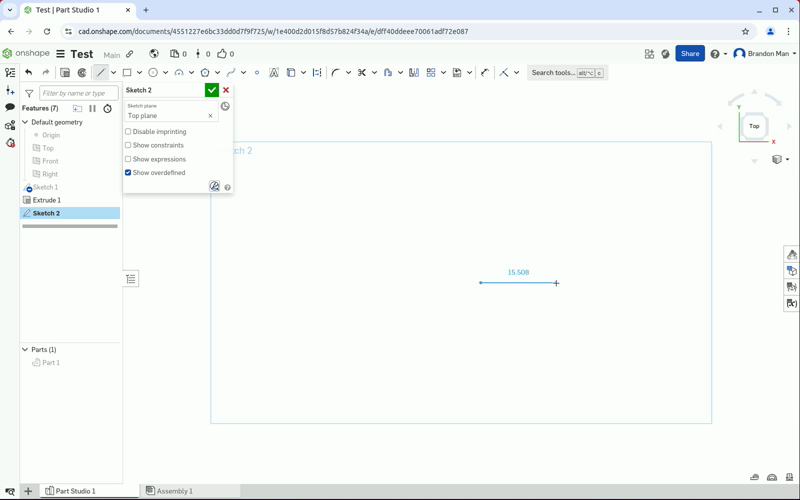
key_down(shift)
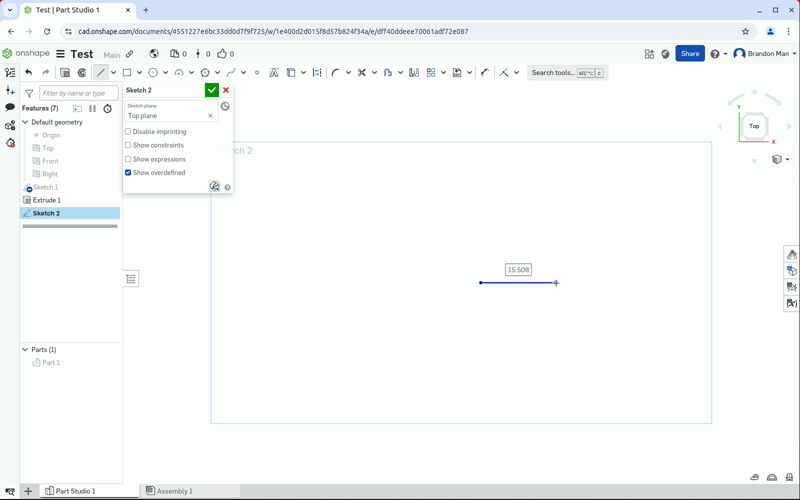
mouse_move(586, 282)
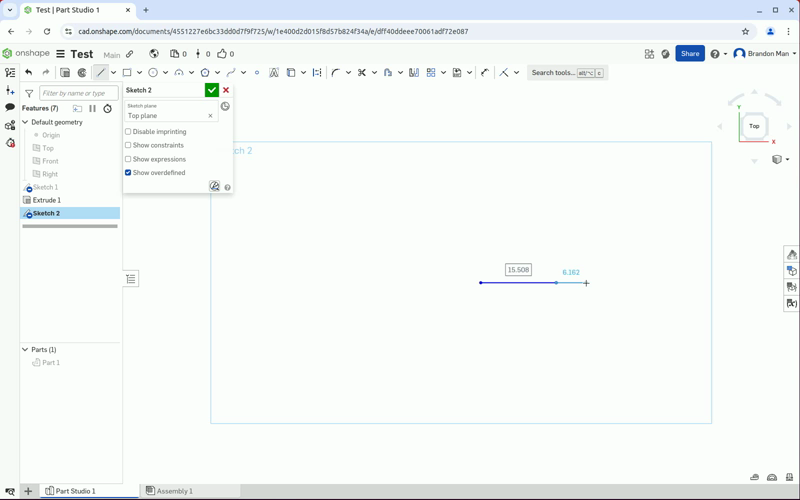
mouse_move(556, 244)
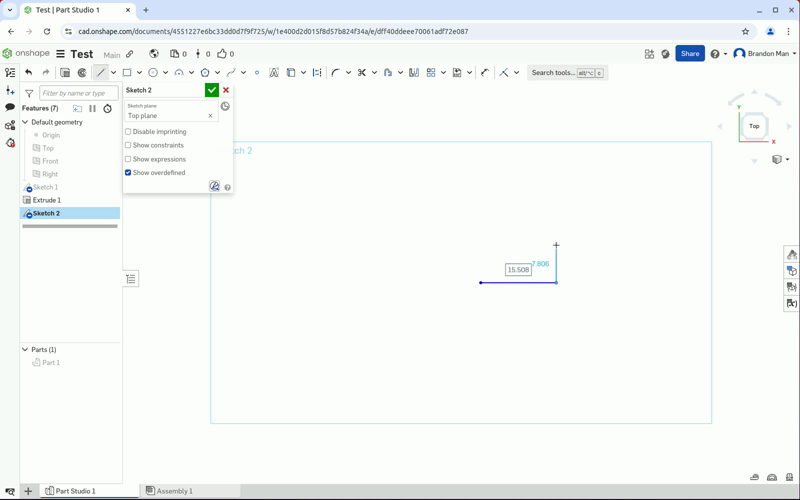
click(556, 244)
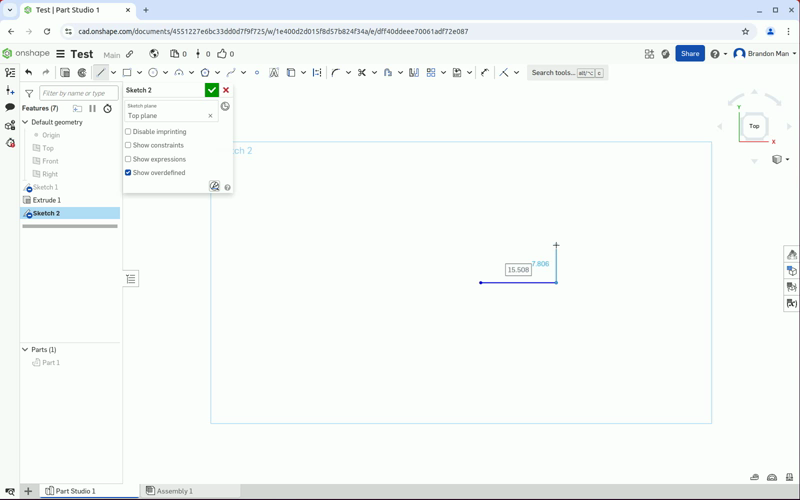
key_up(shift)
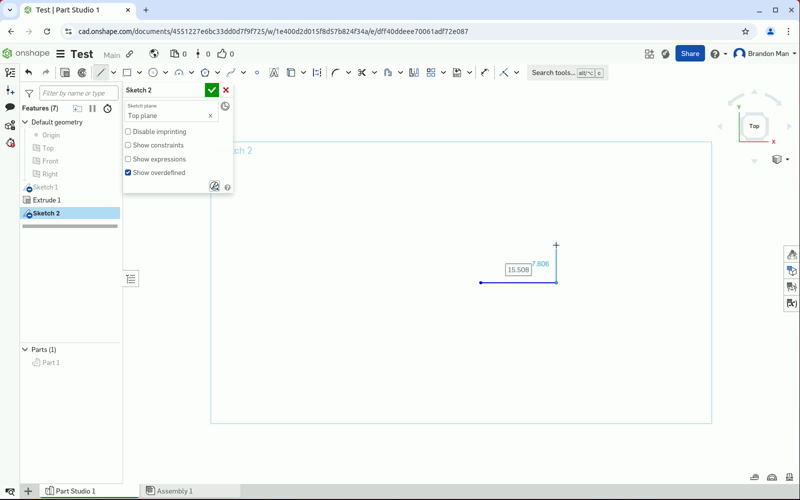
key_down(shift)
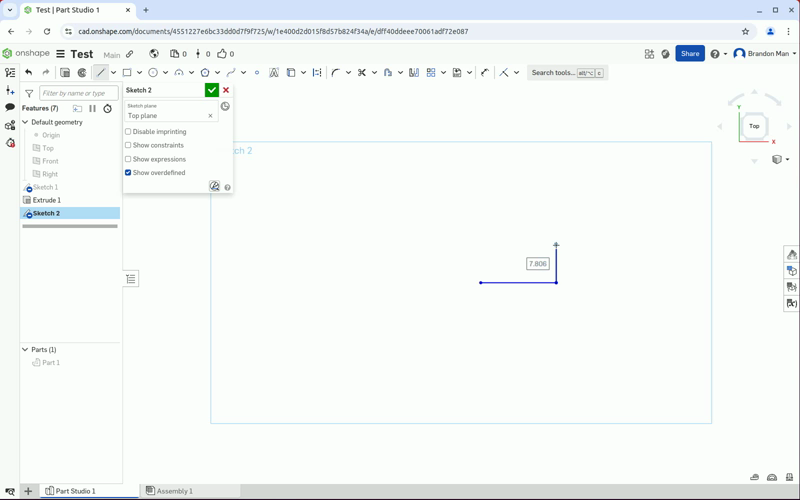
mouse_move(480, 244)
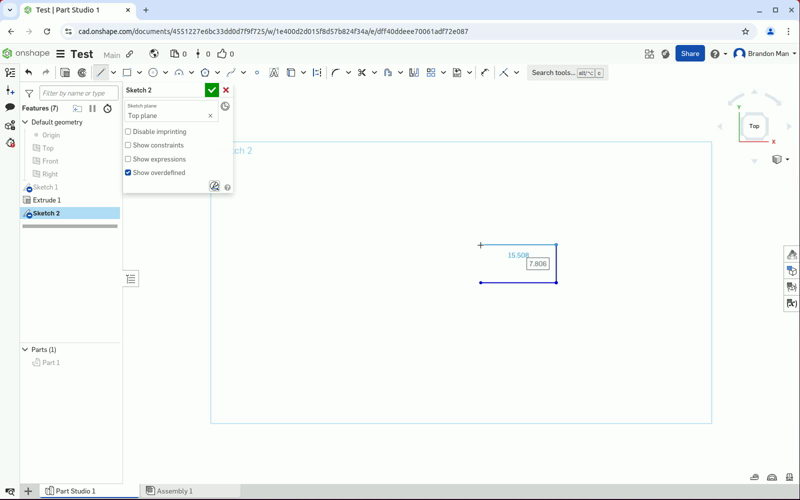
click(480, 244)
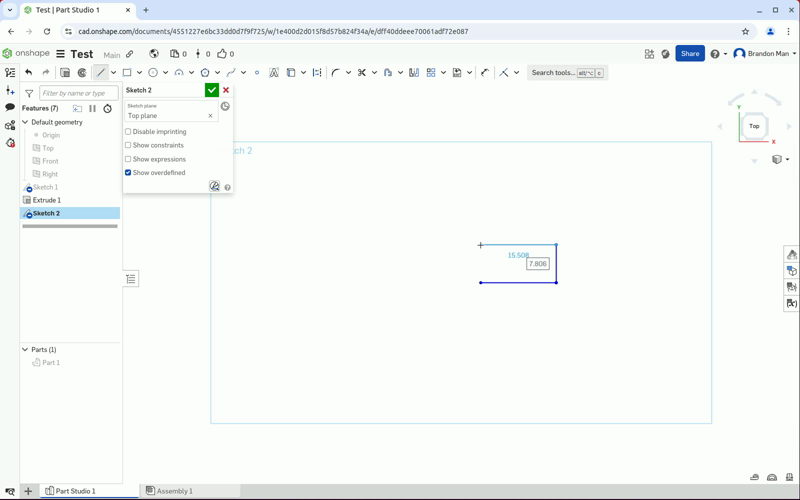
key_up(shift)
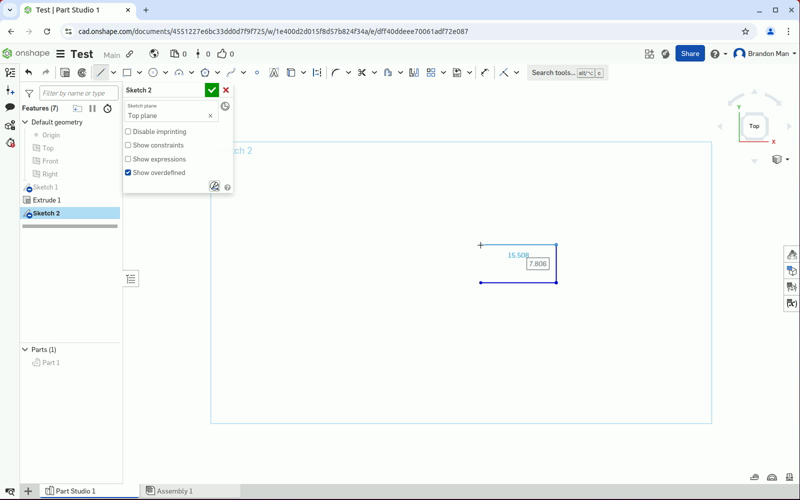
mouse_move(510, 244)
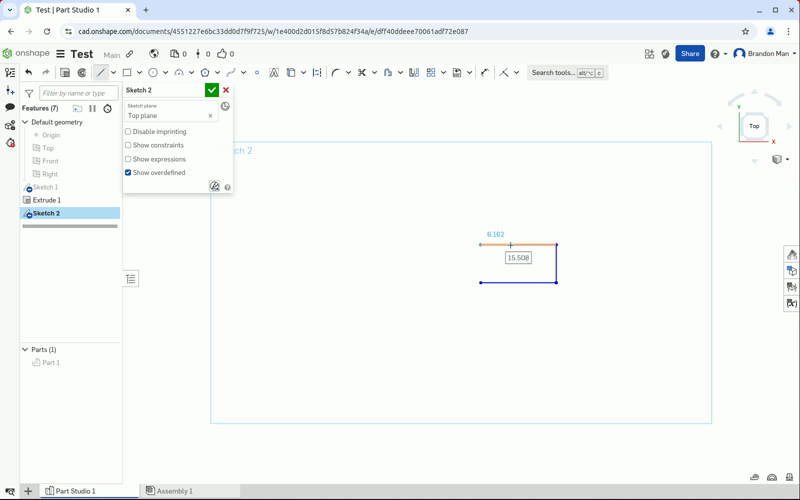
key_down(shift)
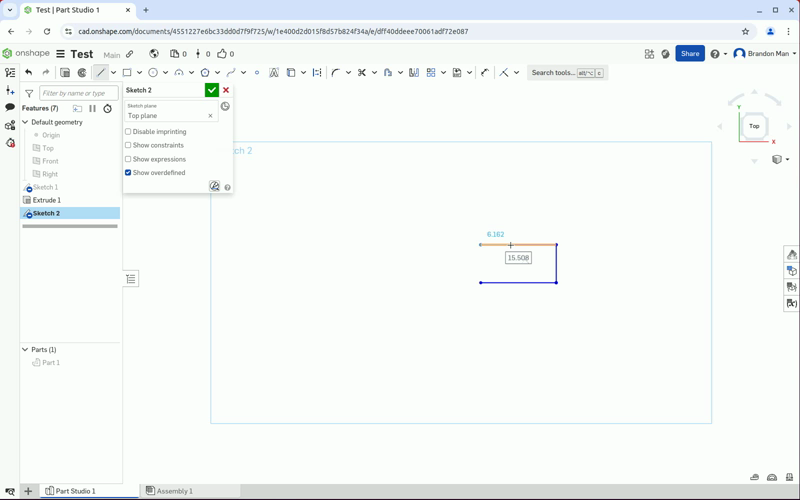
mouse_move(480, 282)
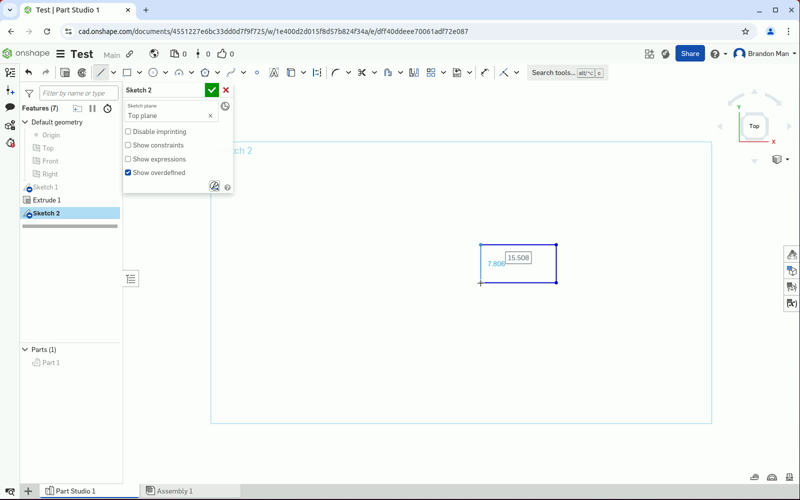
key_up(shift)
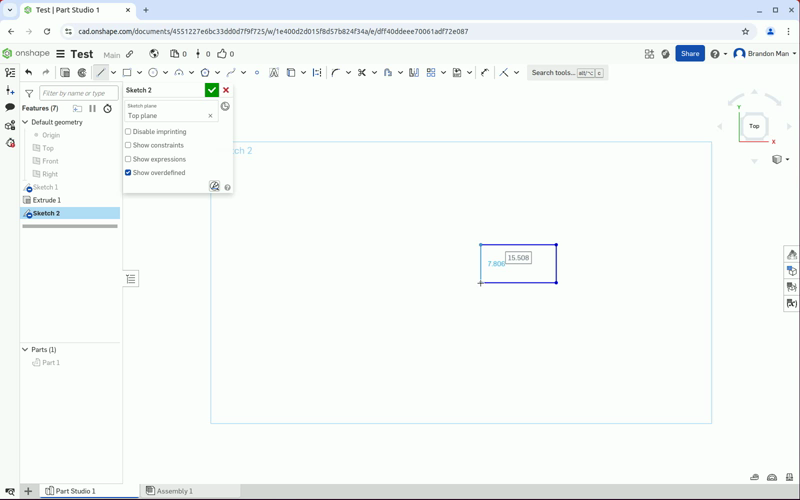
click(480, 282)
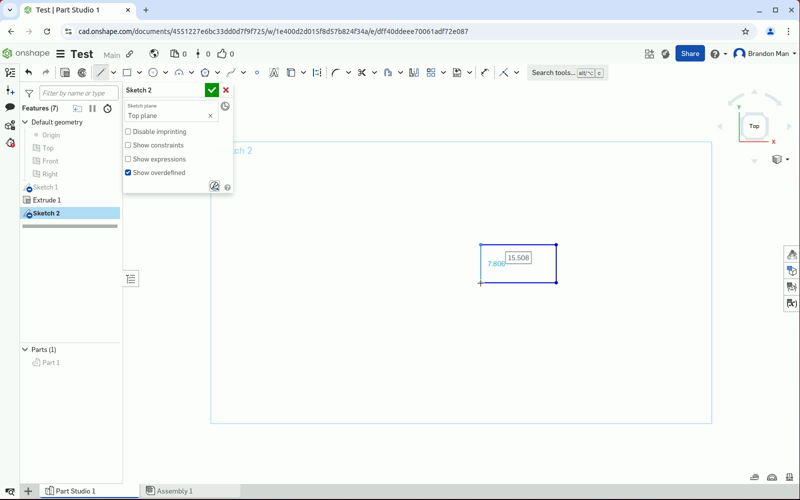
key(esc)
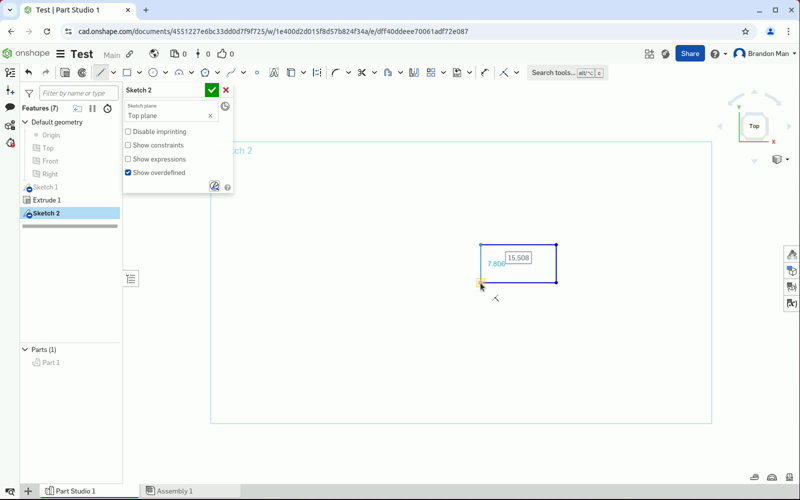
mouse_move(507, 276)
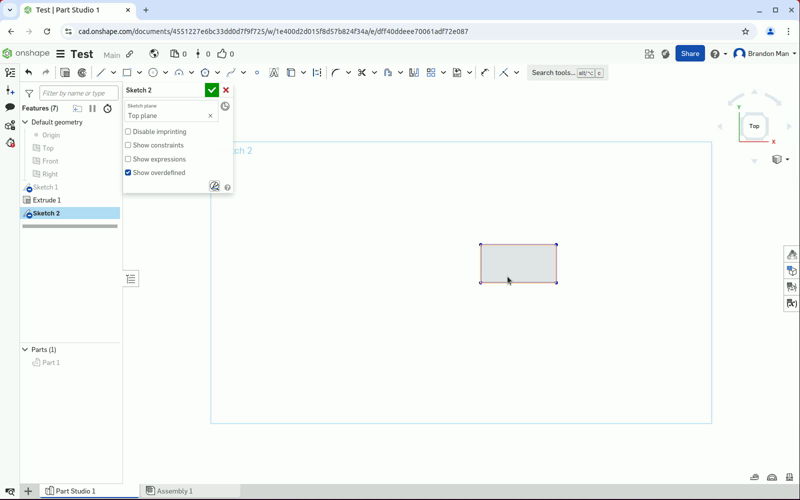
click(507, 276)
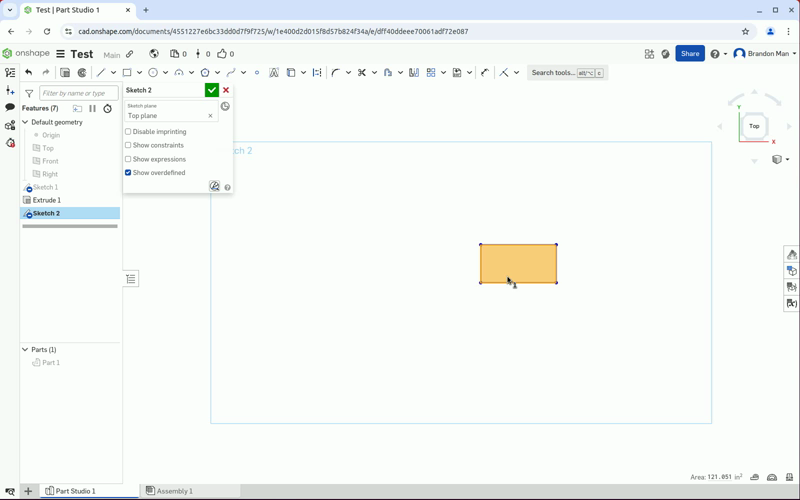
mouse_move(73, 352)
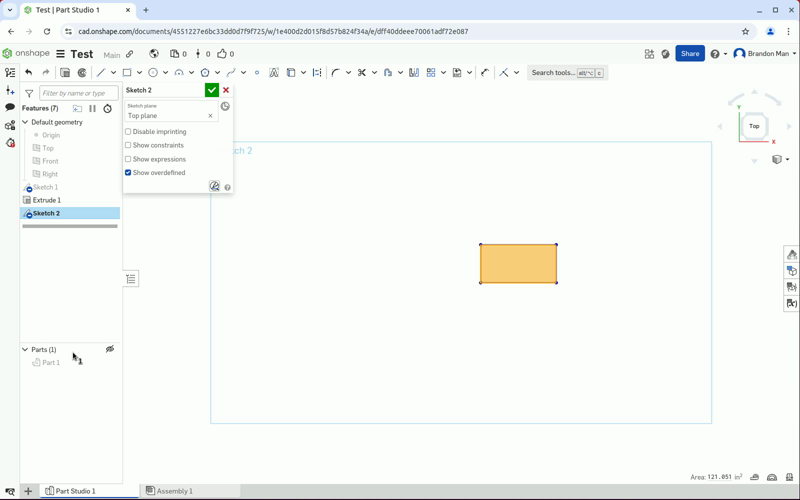
key(shift+y)
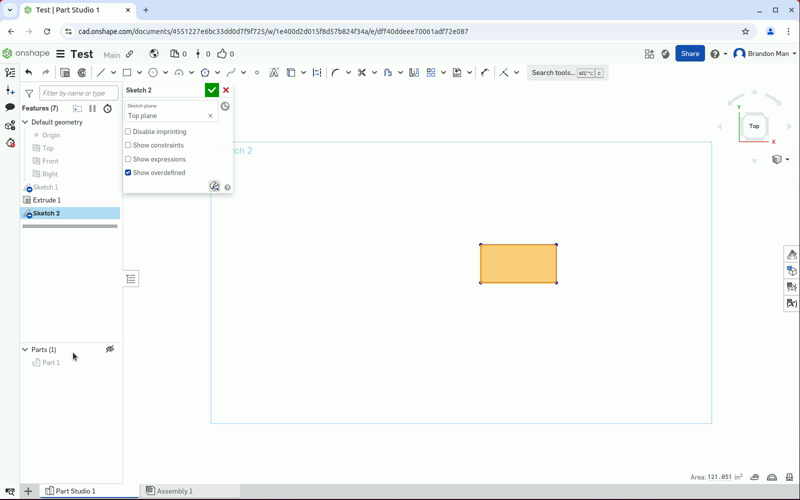
key(shift+e)
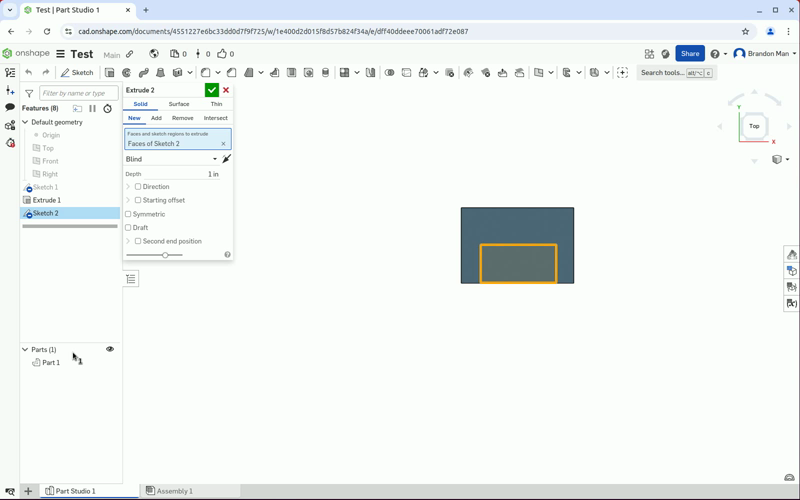
mouse_move(143, 106)
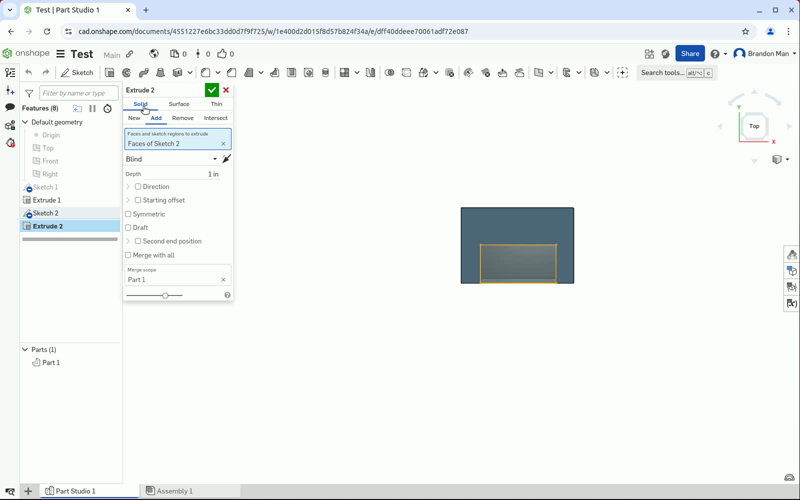
click(143, 106)
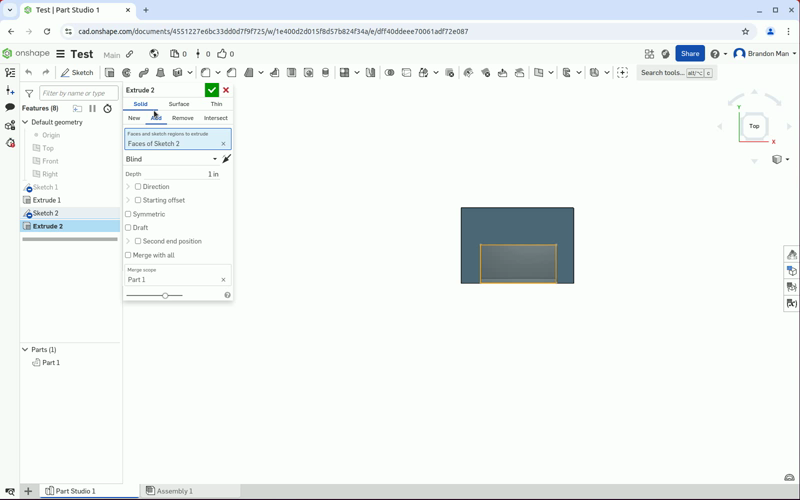
mouse_move(186, 120)
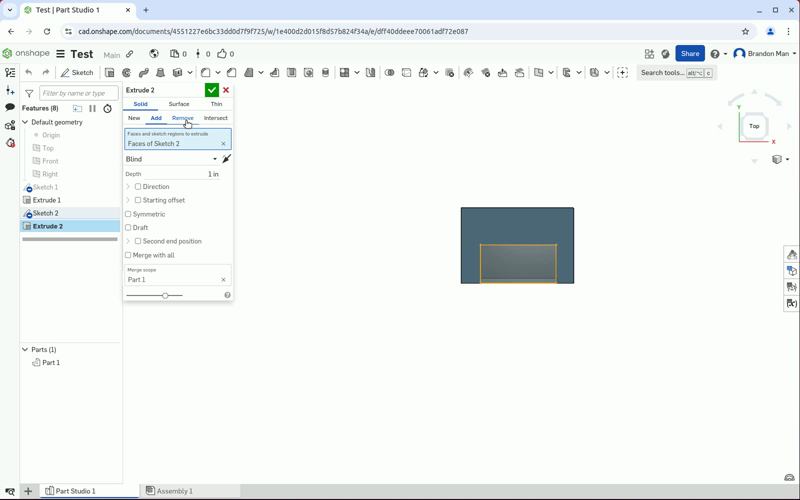
click(186, 120)
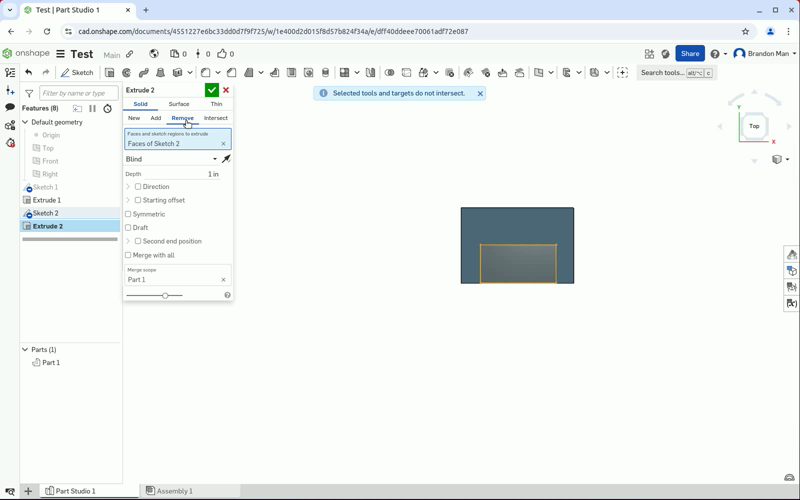
key(tab, 4)
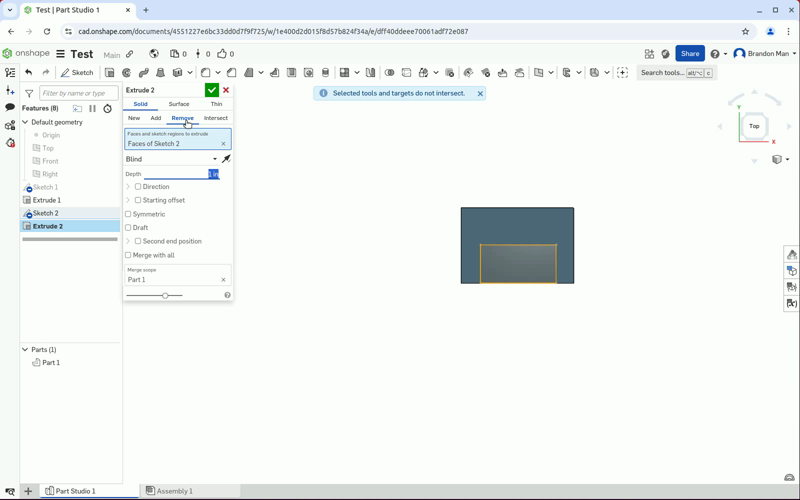
text(-30.57)
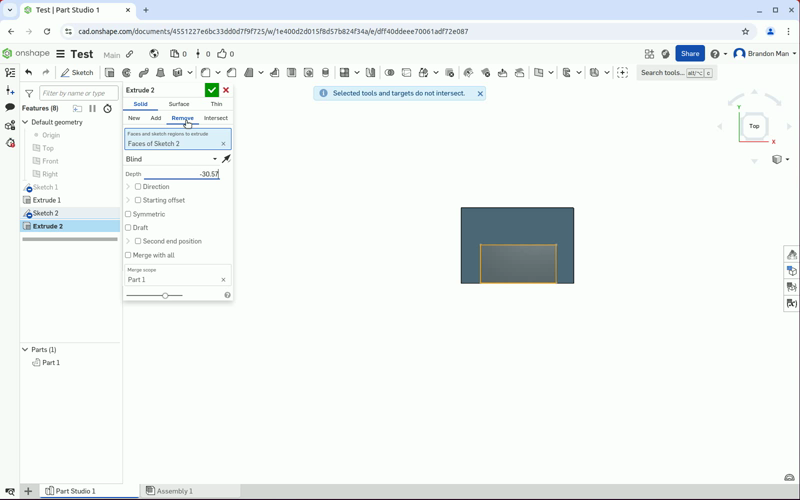
key(tab, 6)
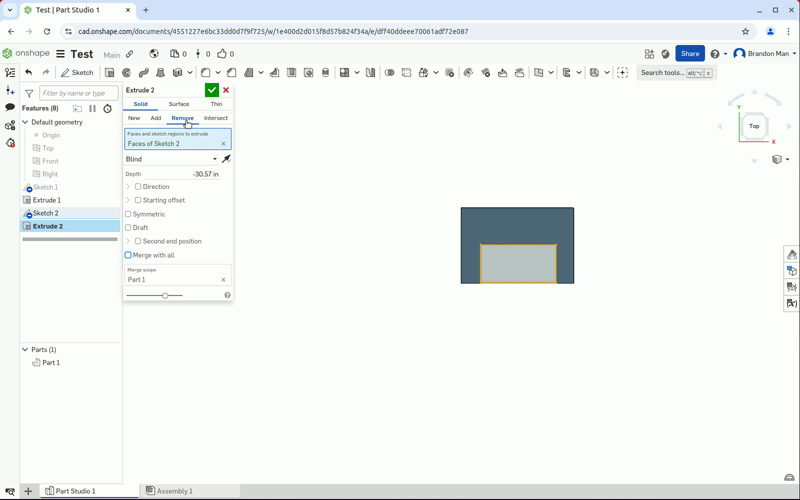
key(space)
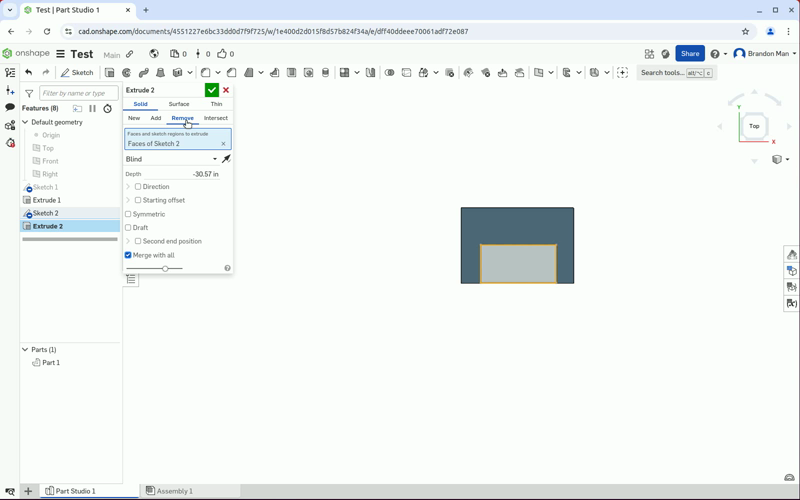
key(enter)
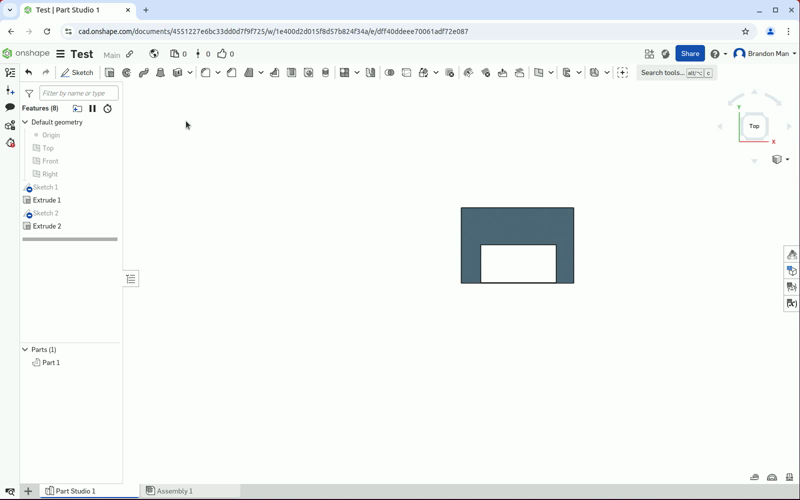
key(shift+h)
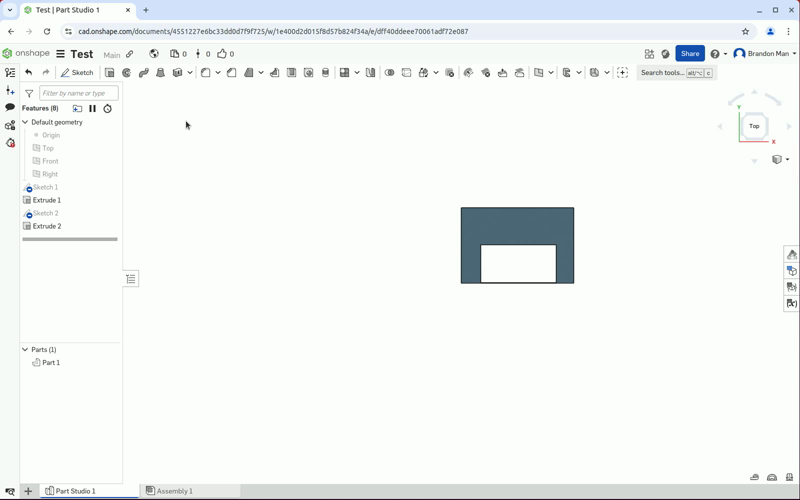
key(shift+h)
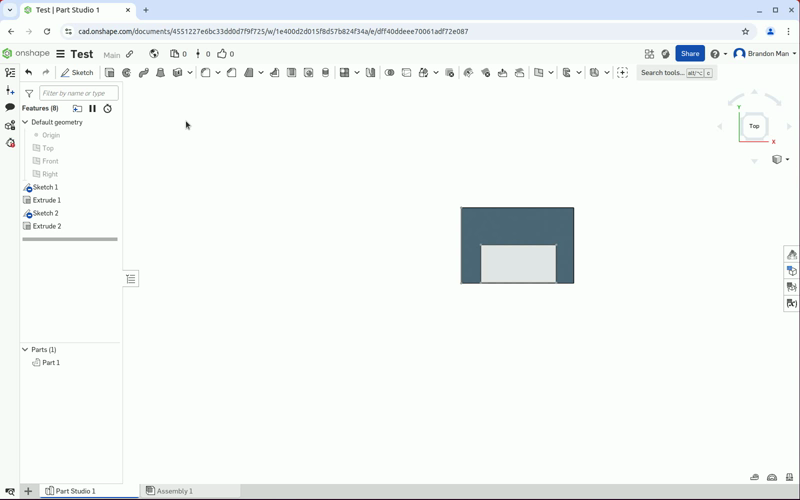
key(shift+7)
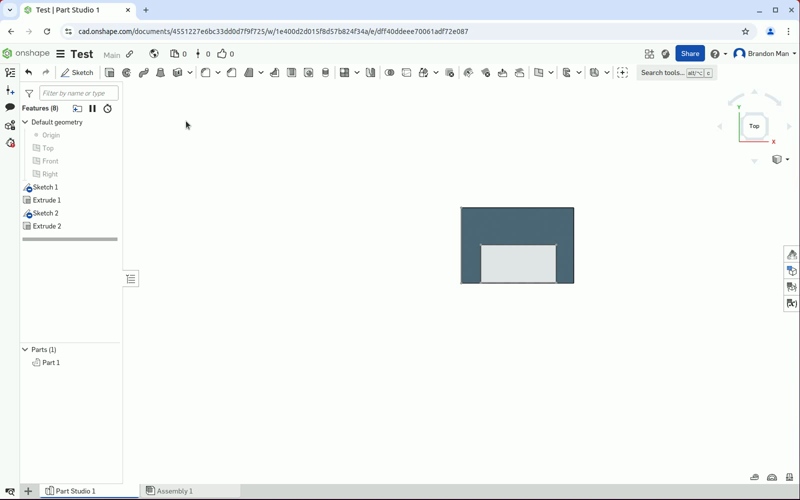
key(up, 3)
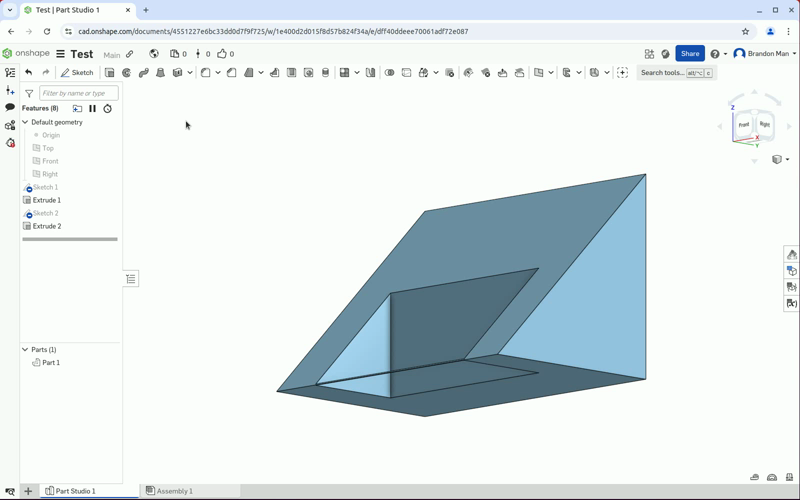
key(left, 3)
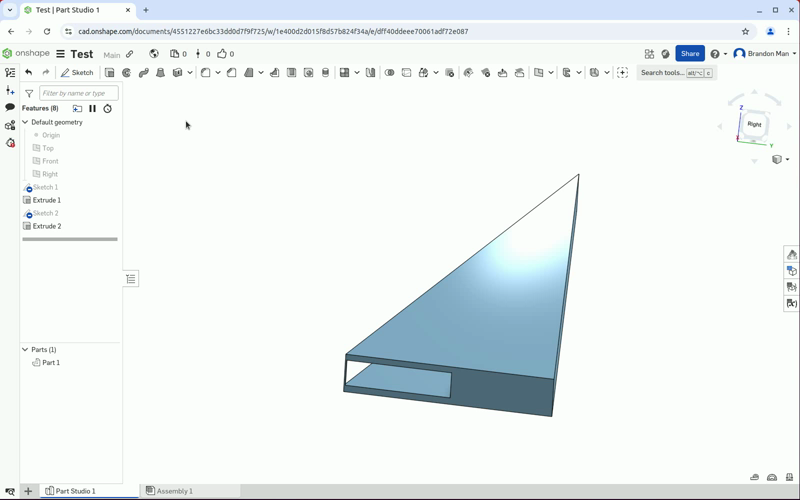
key(right, 3)
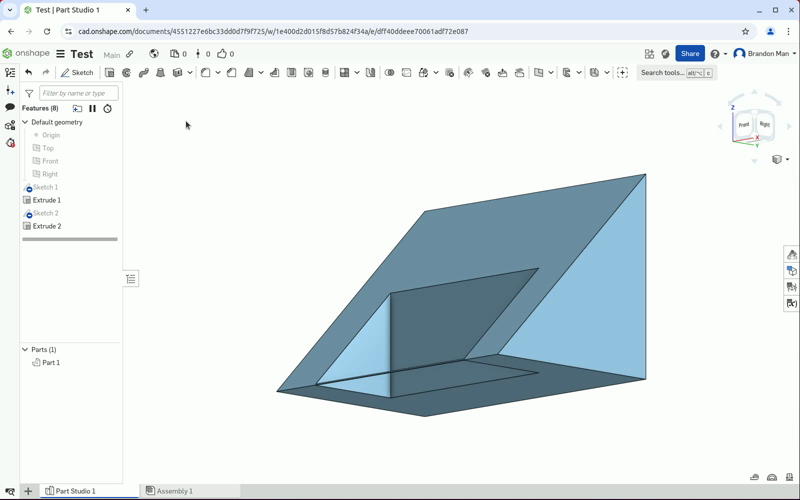
key(down, 3)
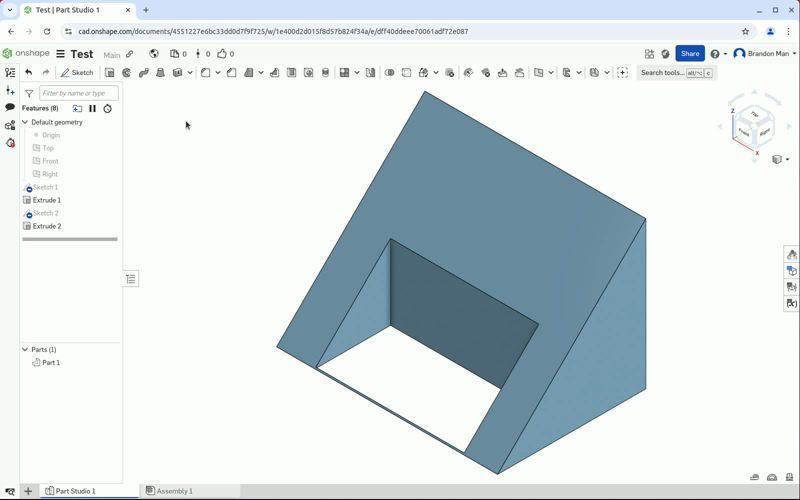
mouse_move(73, 189)
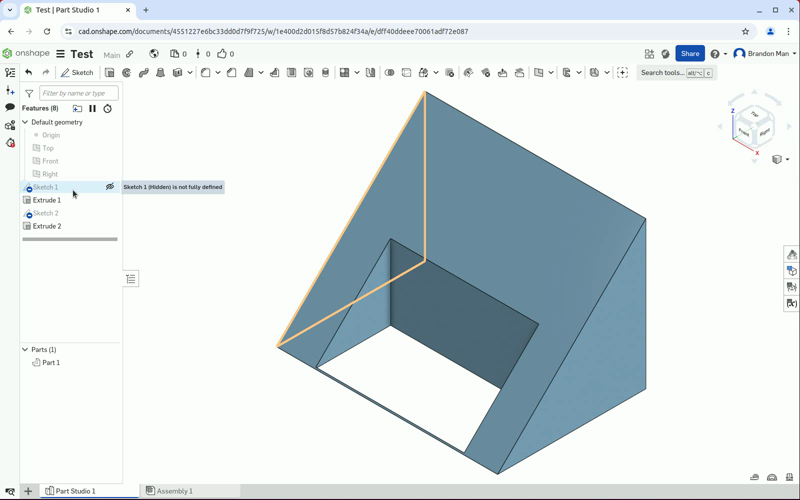
click(73, 189)